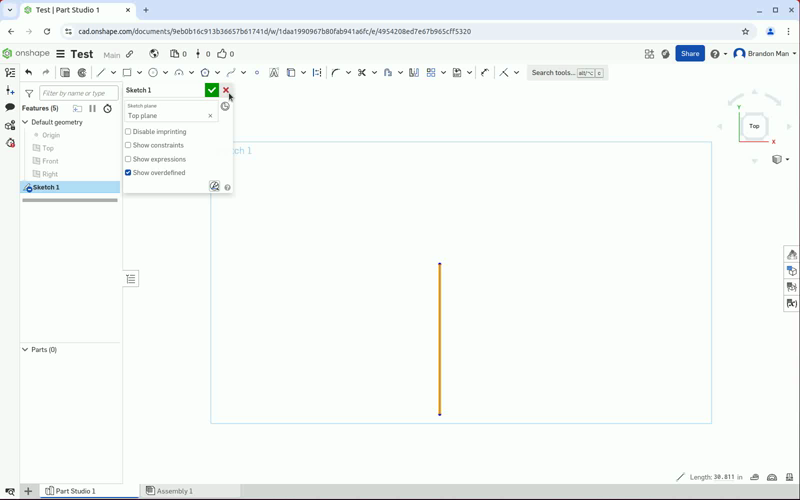
key(shift+h)
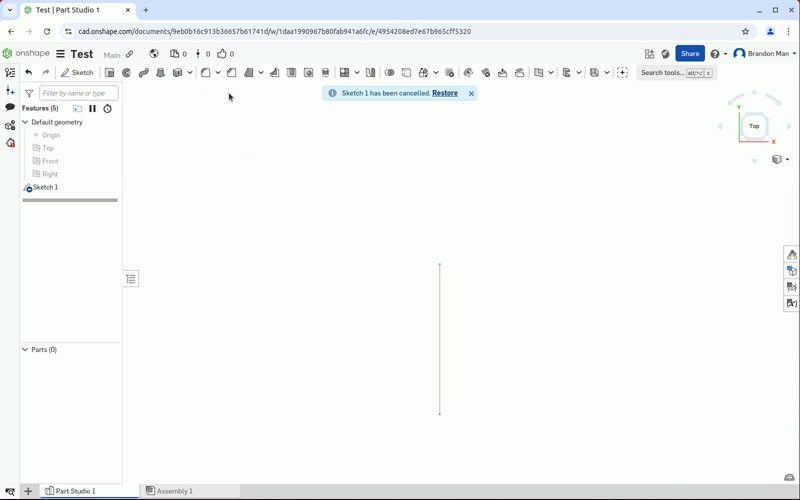
key(shift+s)
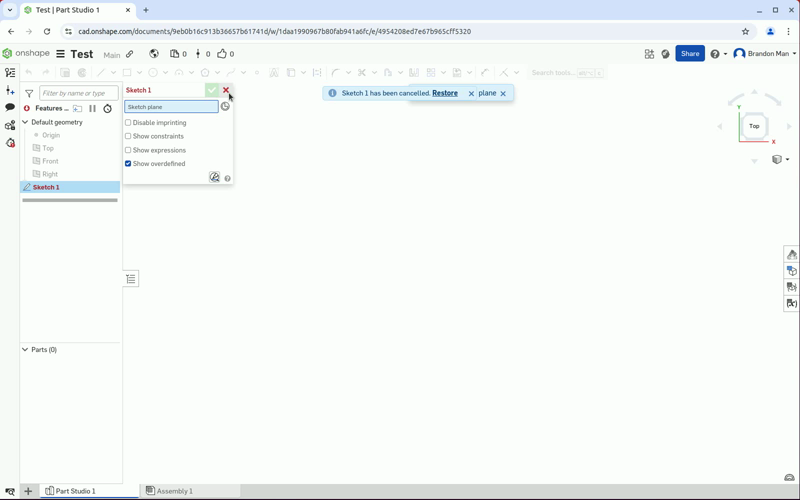
mouse_move(73, 150)
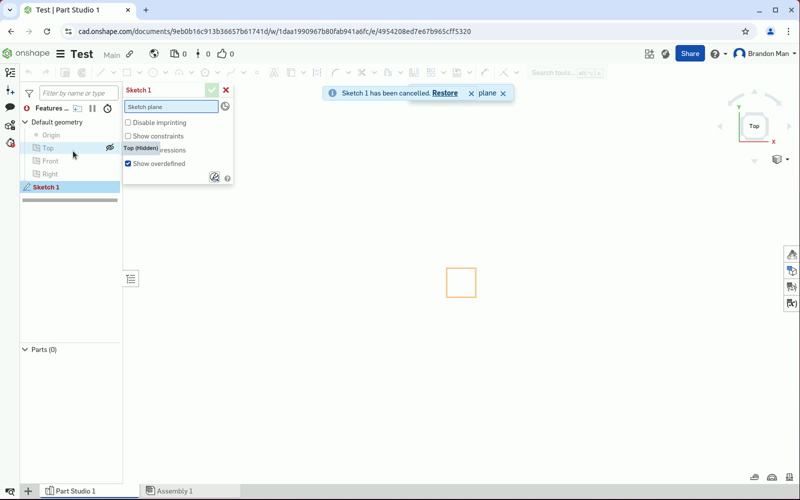
click(73, 150)
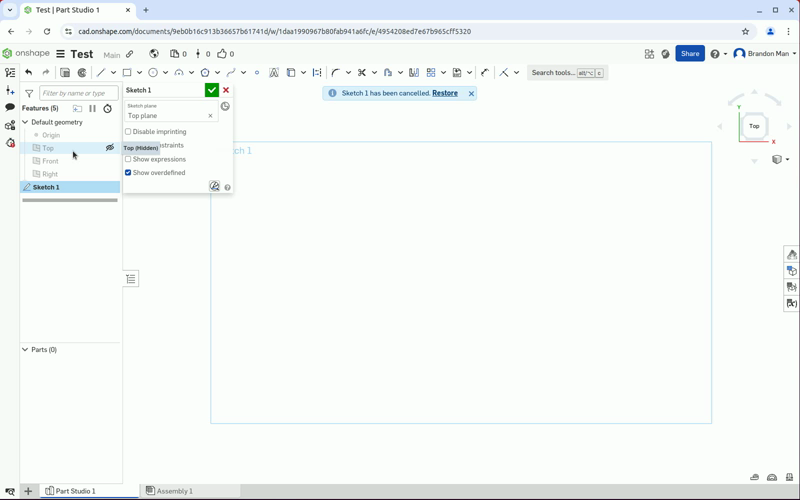
mouse_move(73, 352)
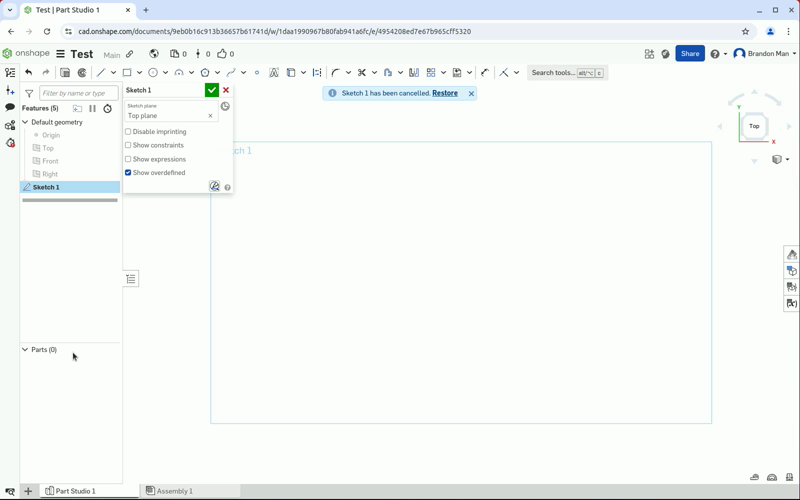
key(y)
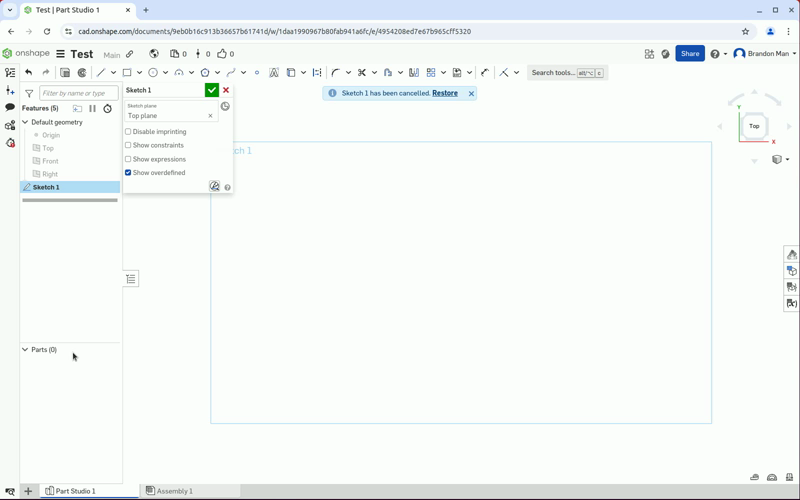
key(l)
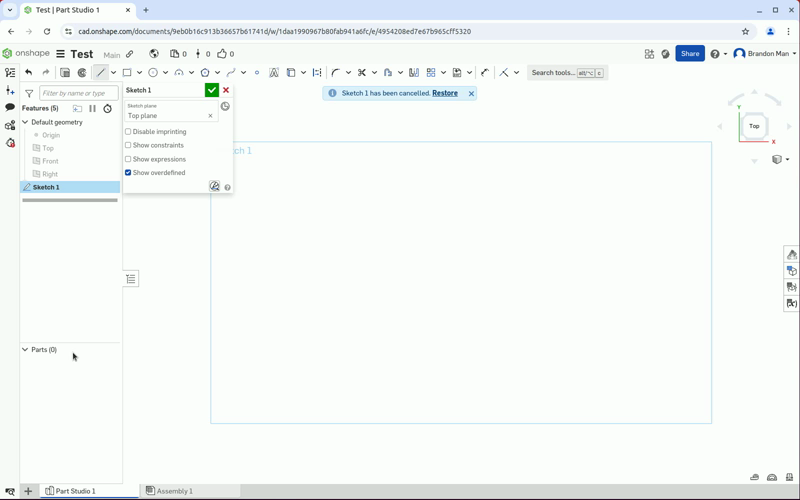
key_down(shift)
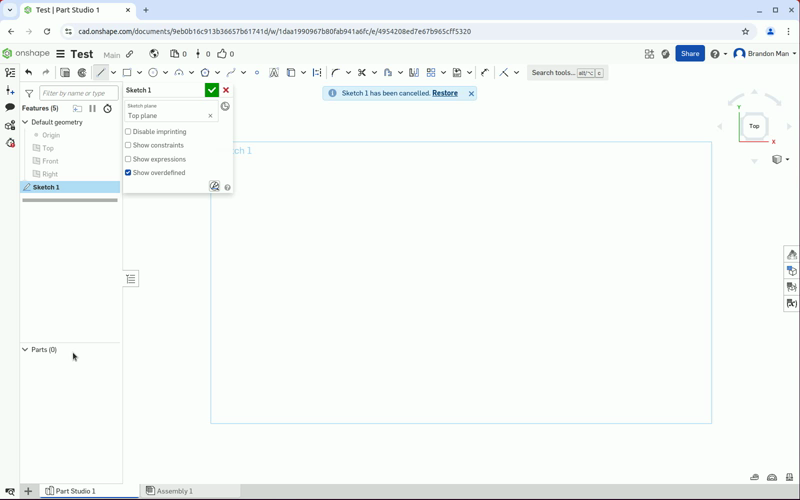
mouse_move(361, 291)
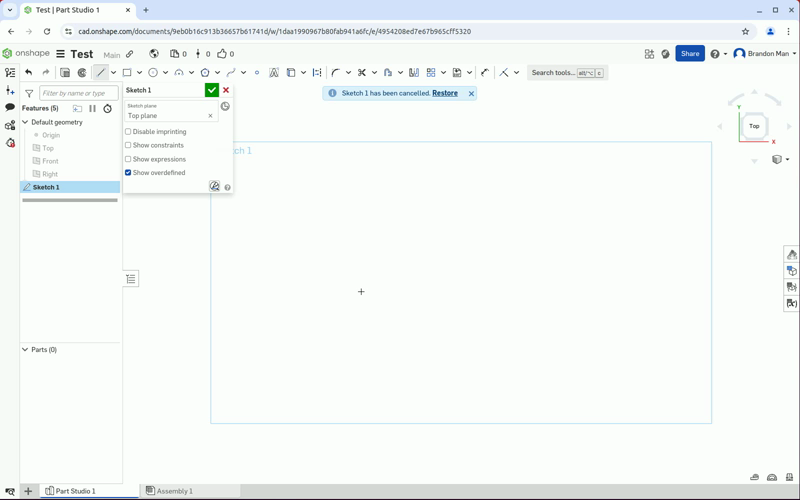
click(361, 291)
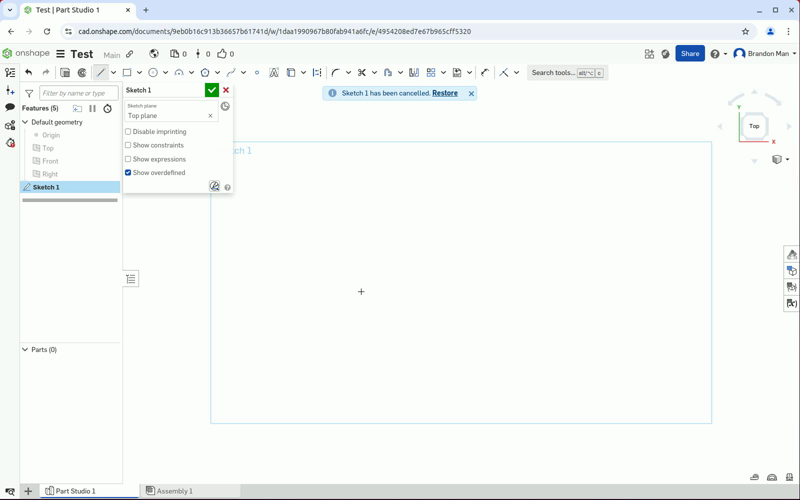
key_up(shift)
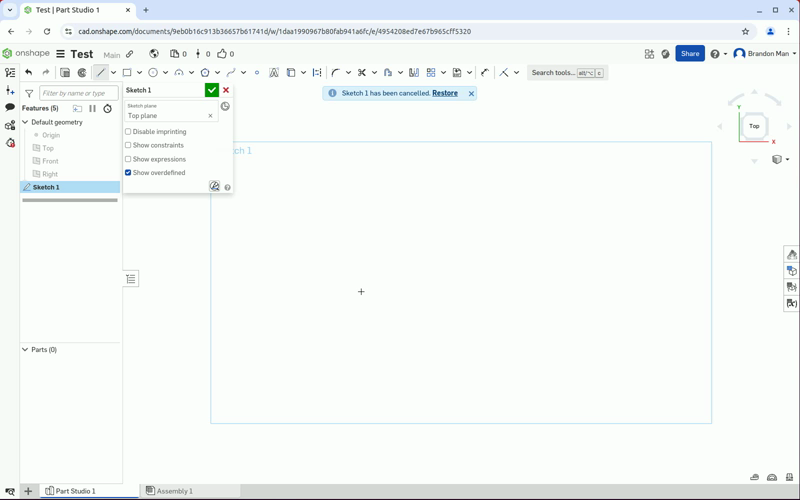
key_down(shift)
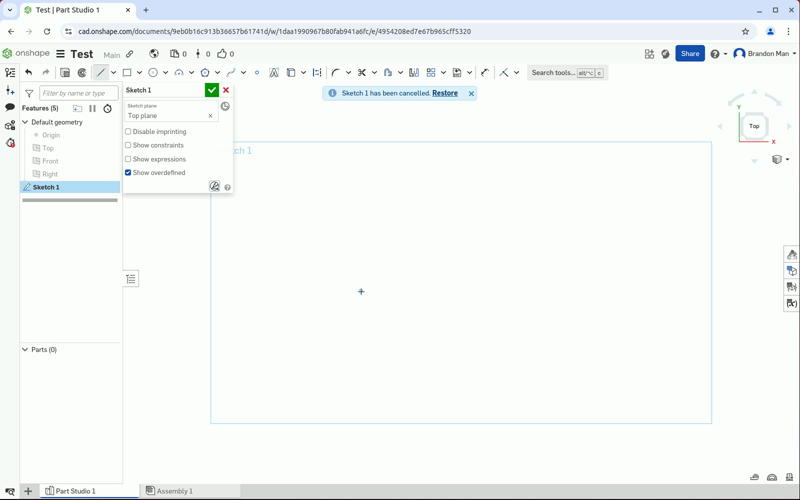
mouse_move(413, 343)
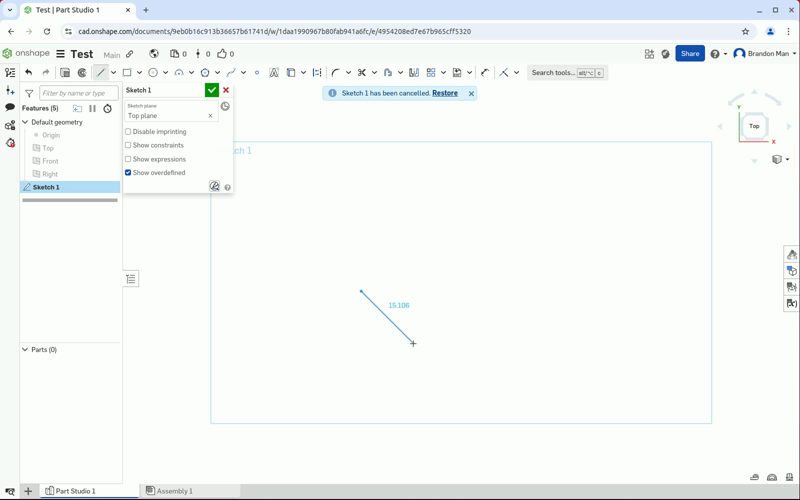
click(413, 343)
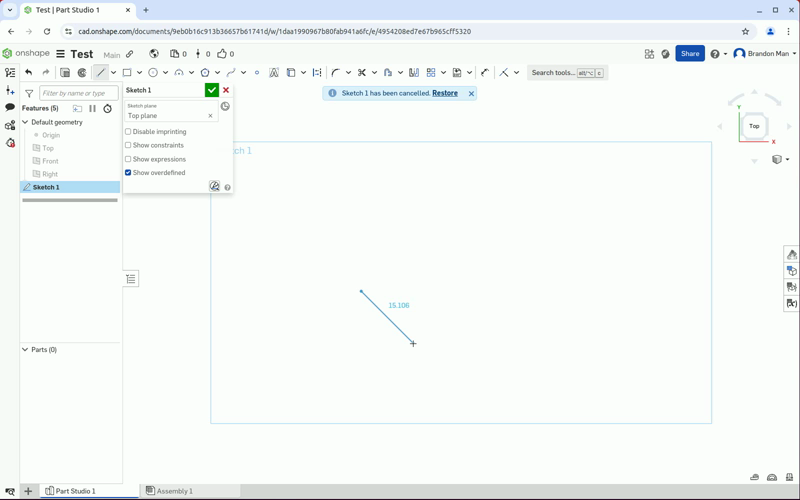
key_up(shift)
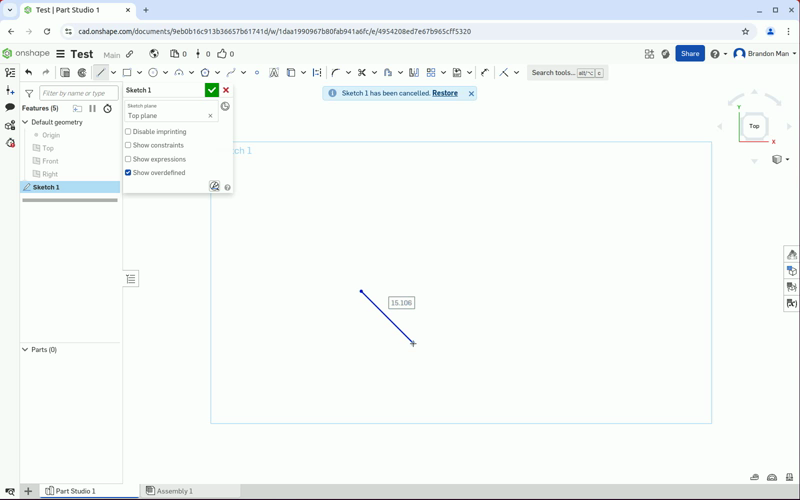
key_down(shift)
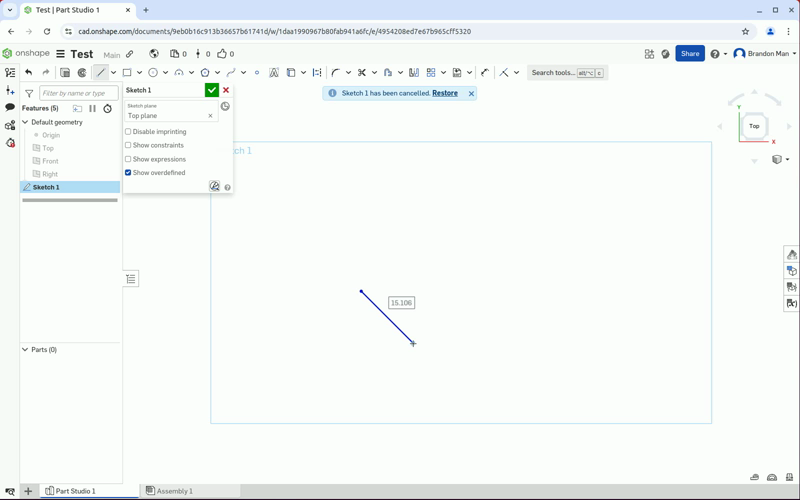
mouse_move(413, 221)
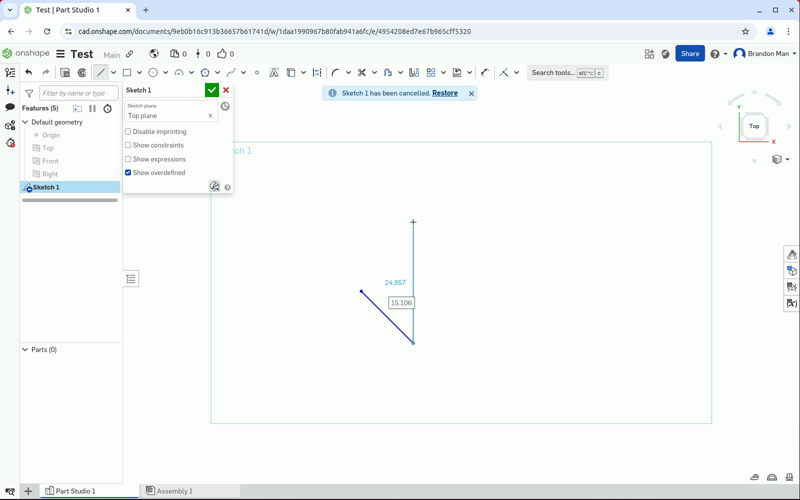
click(413, 221)
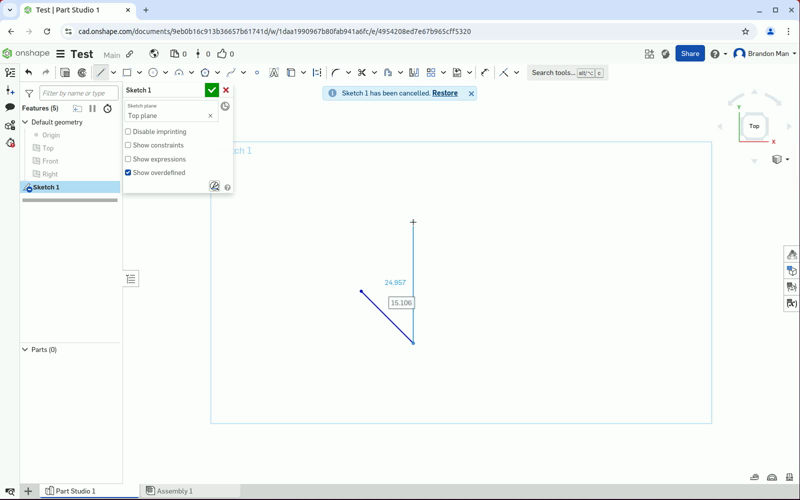
key_up(shift)
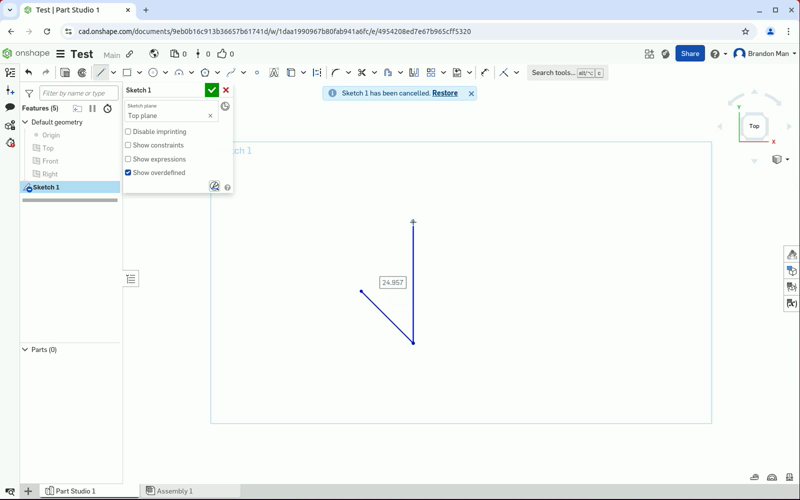
key_down(shift)
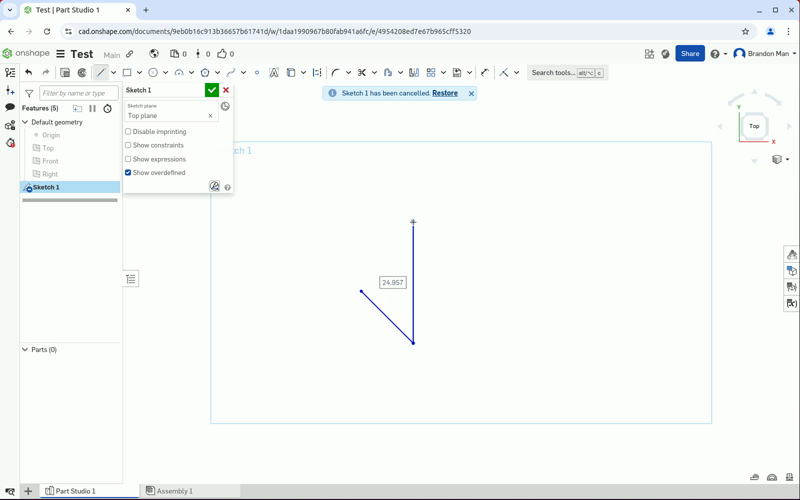
mouse_move(361, 273)
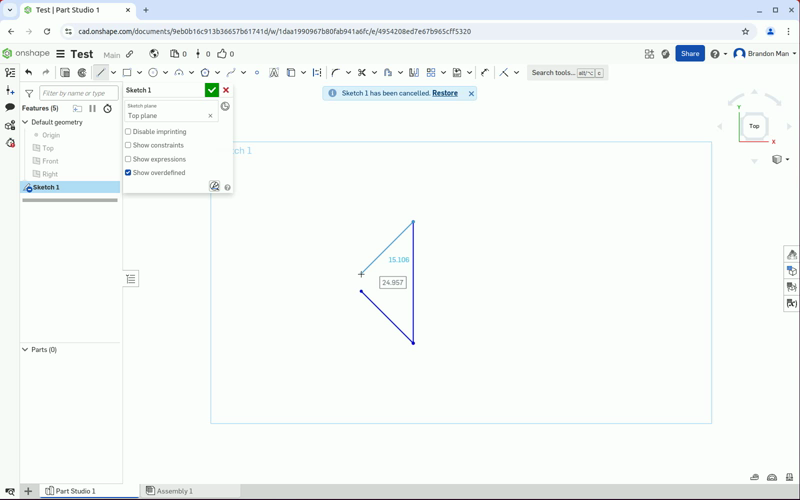
click(361, 273)
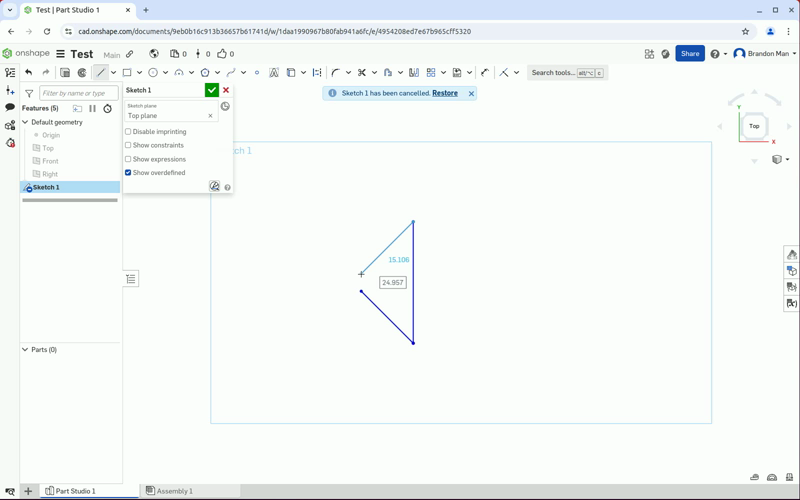
key_up(shift)
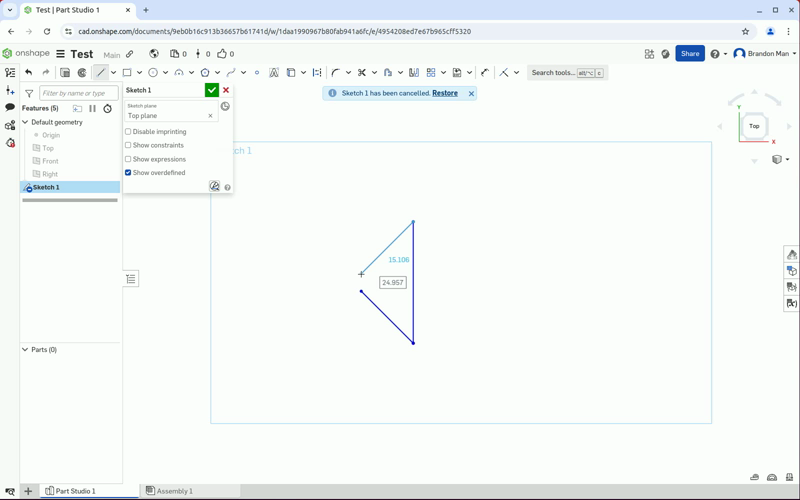
key(esc)
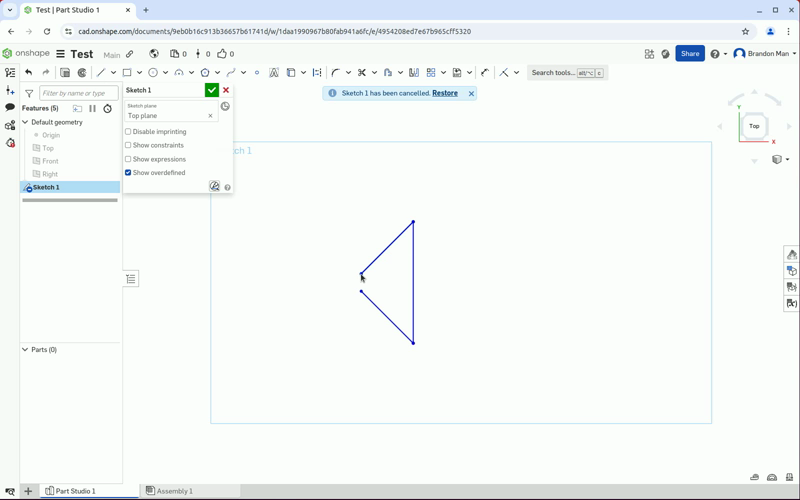
key(a)
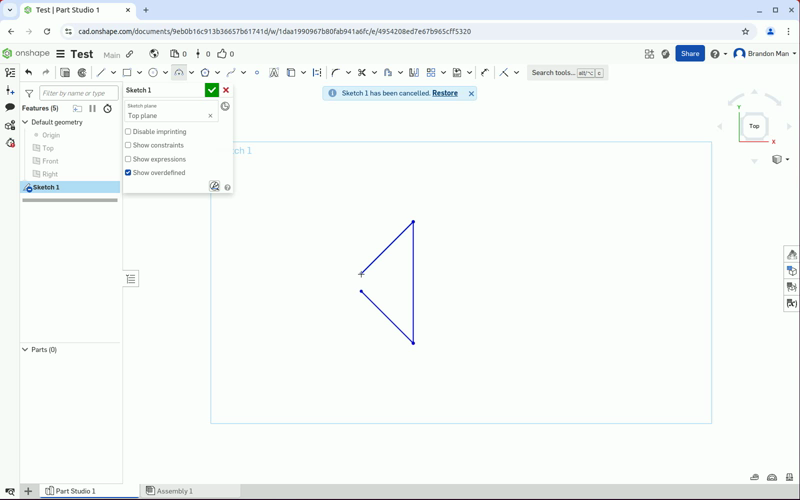
mouse_move(361, 273)
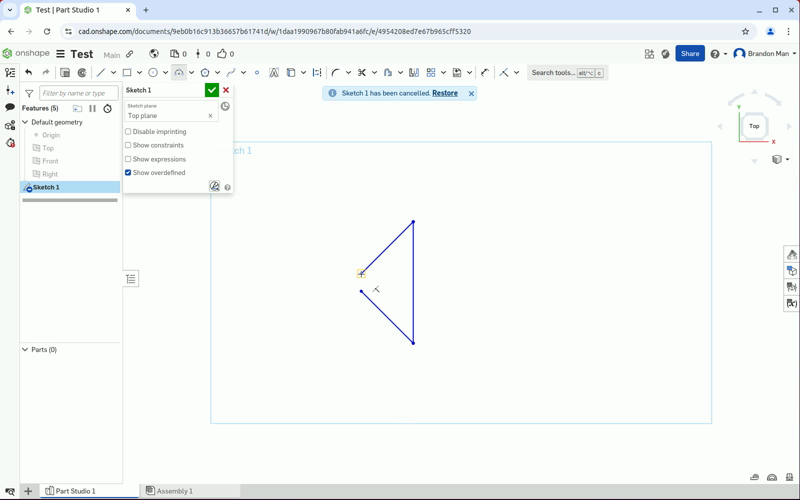
click(361, 273)
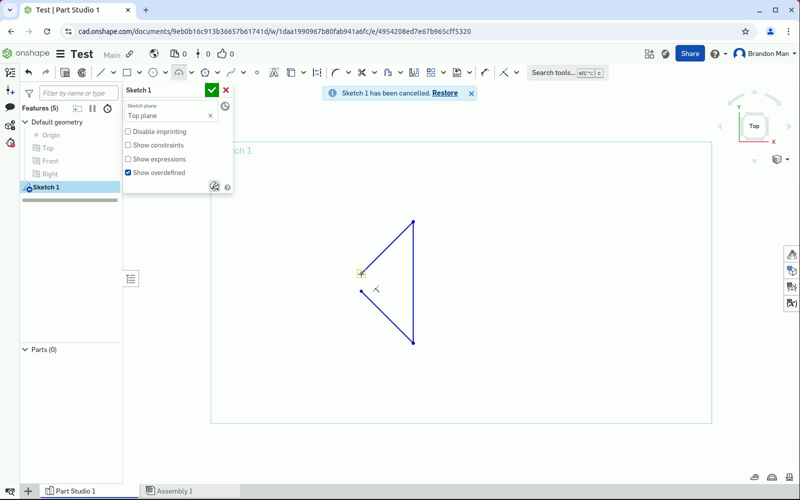
mouse_move(361, 291)
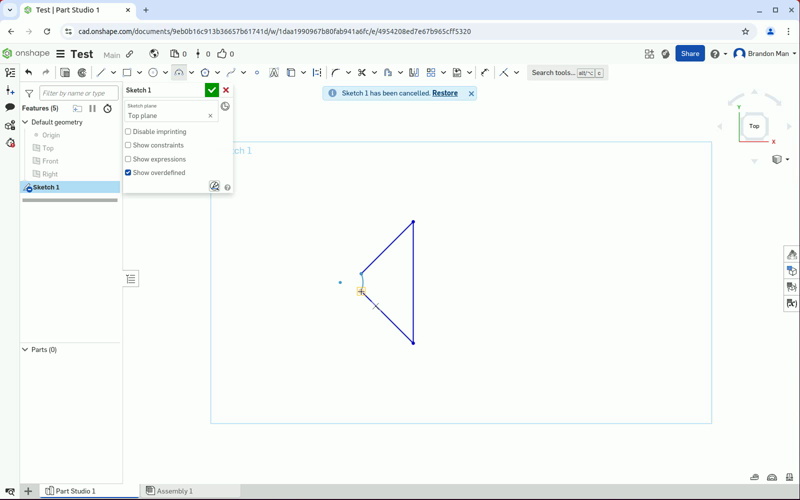
click(361, 291)
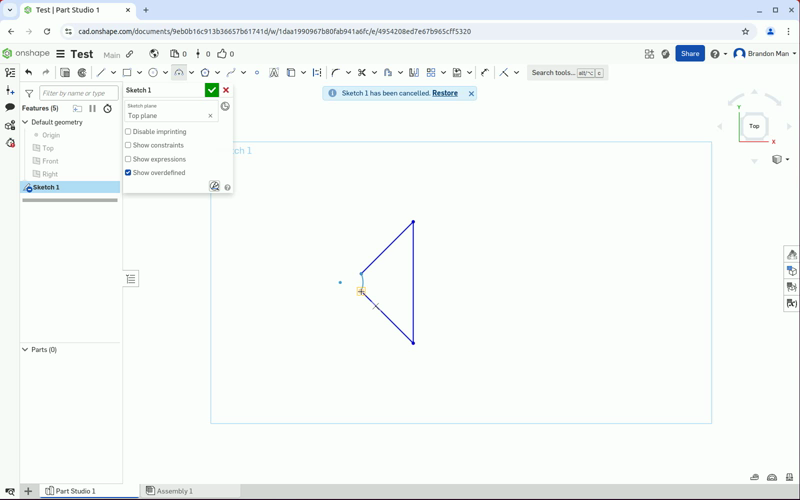
key_down(shift)
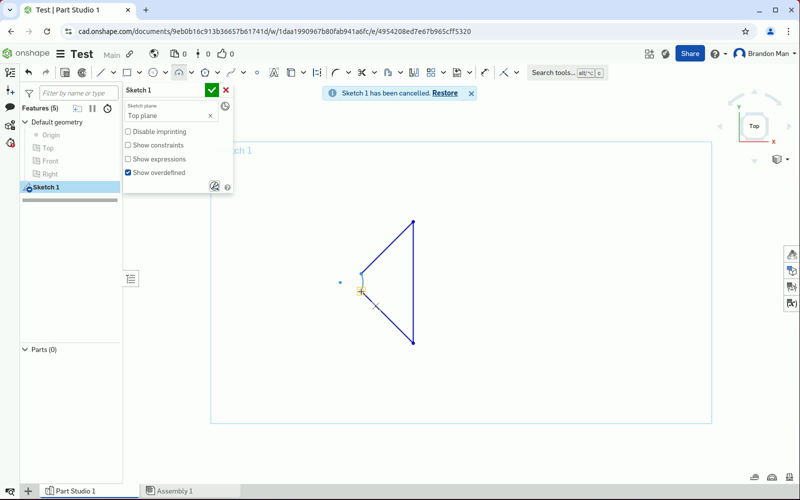
mouse_move(357, 282)
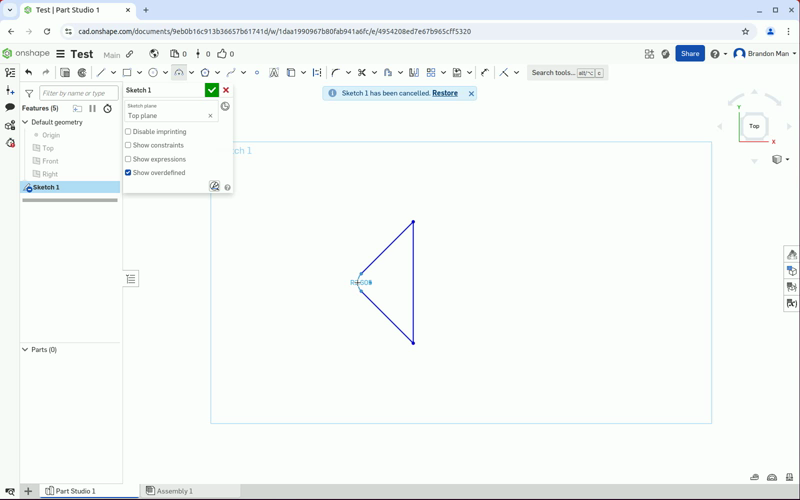
click(357, 282)
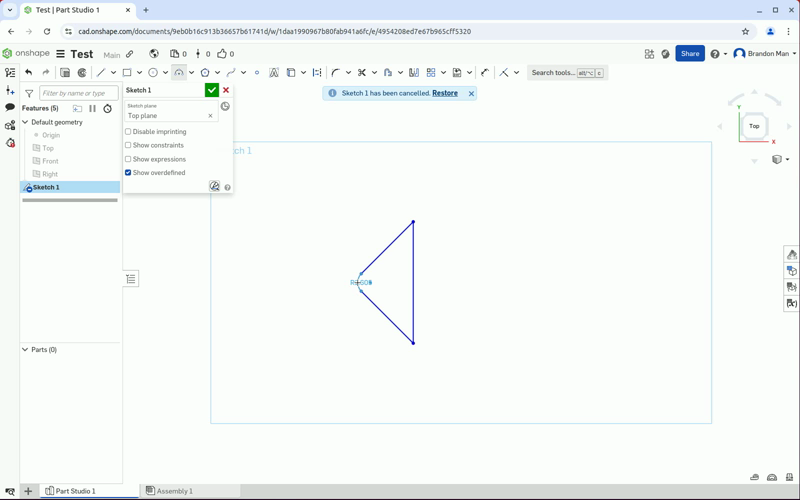
key_up(shift)
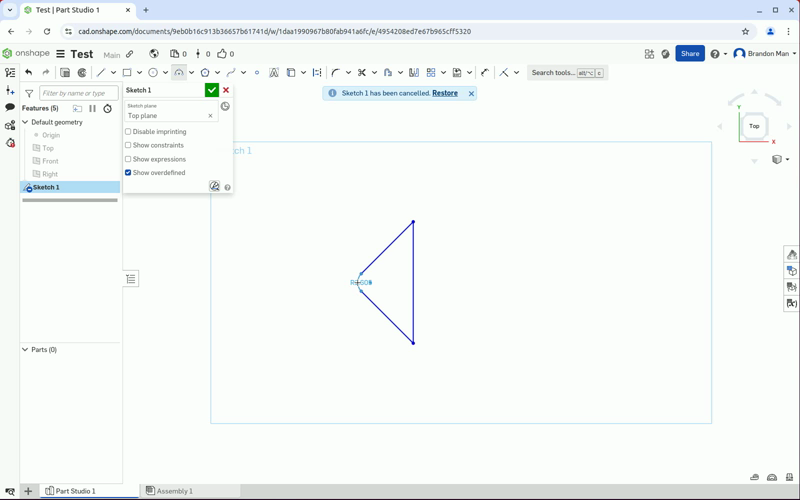
key(esc)
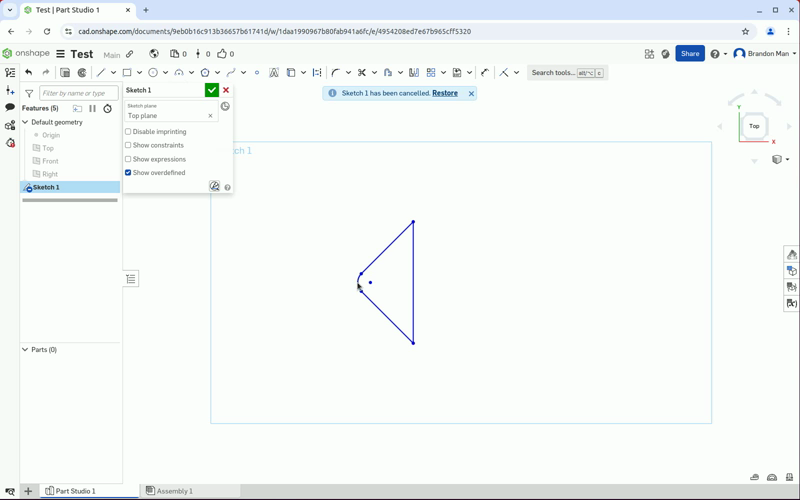
key(c)
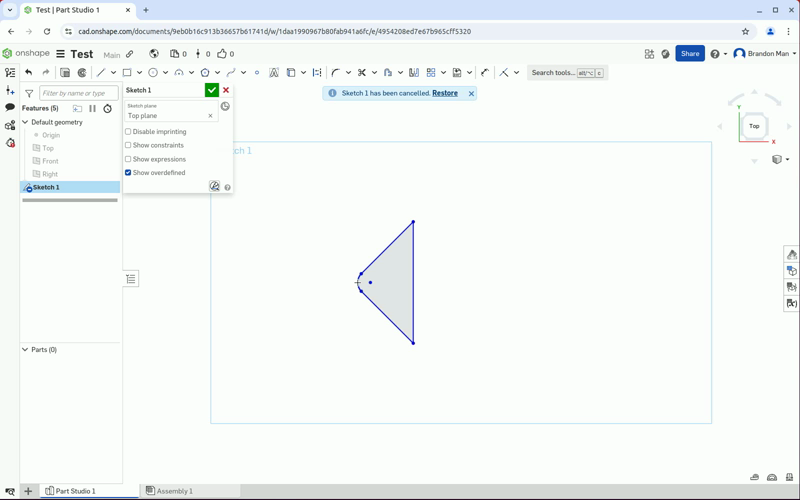
key_down(shift)
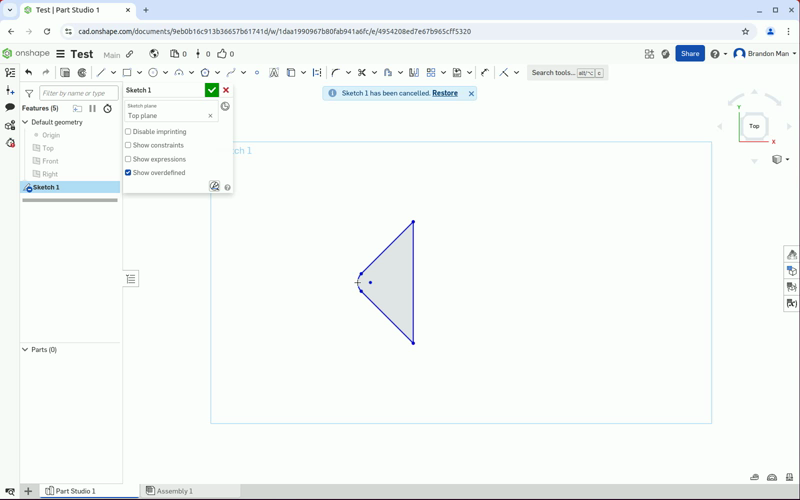
mouse_move(368, 282)
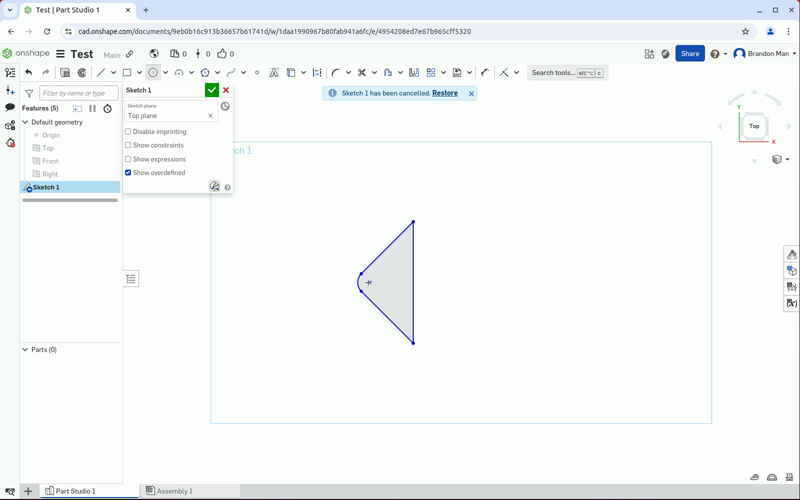
scroll(6)
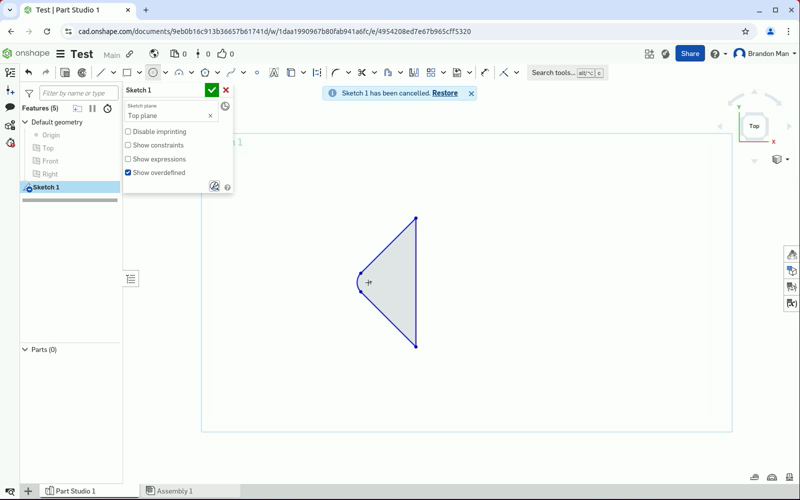
scroll(6)
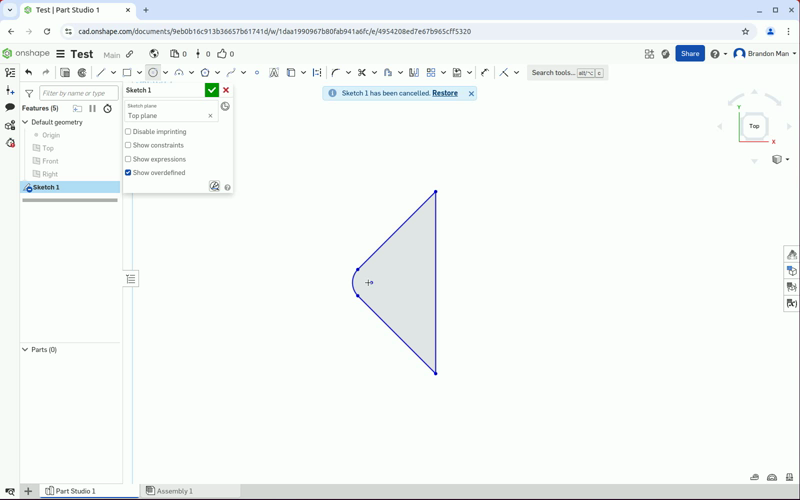
scroll(6)
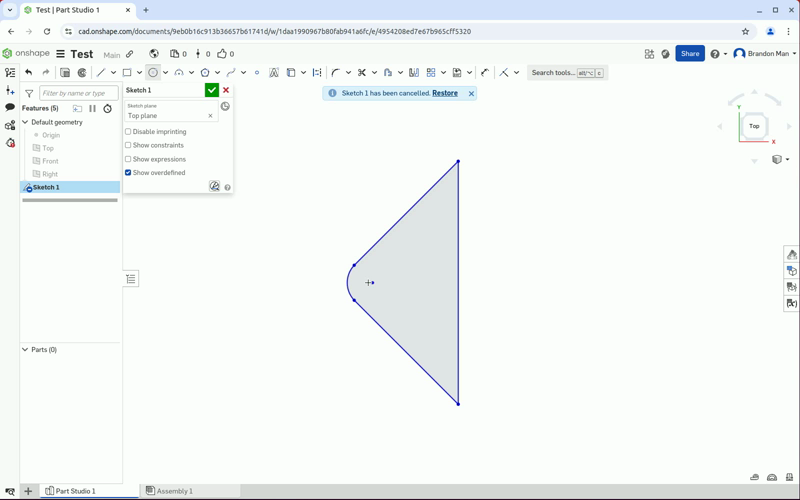
scroll(6)
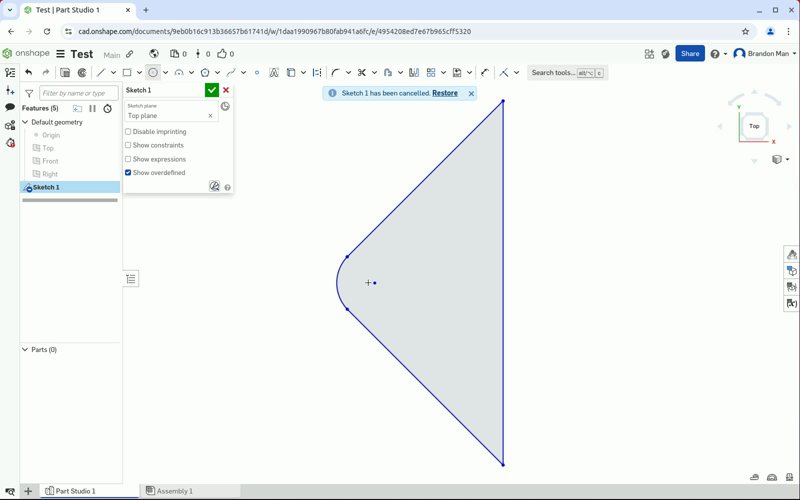
scroll(6)
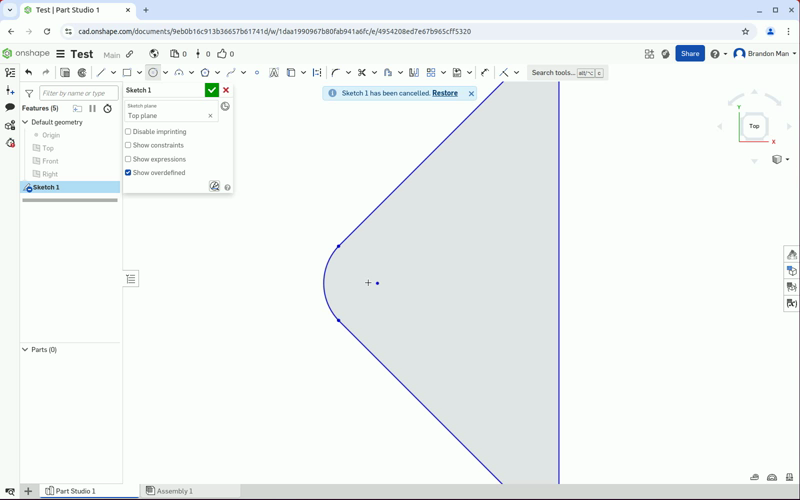
scroll(6)
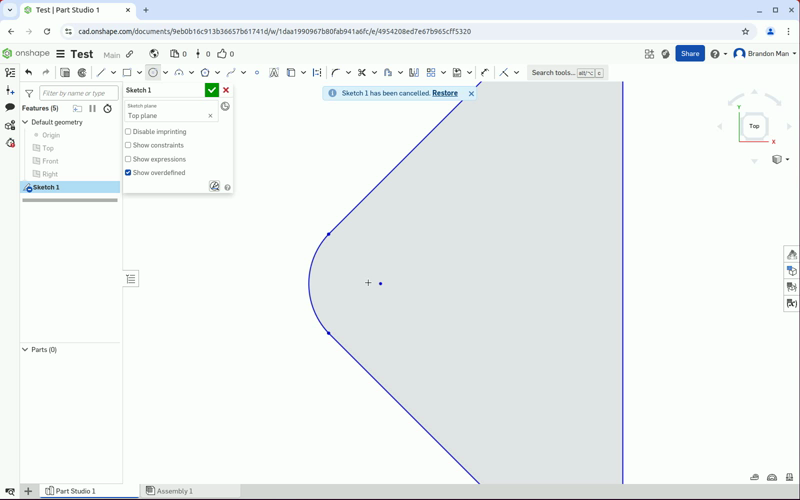
scroll(6)
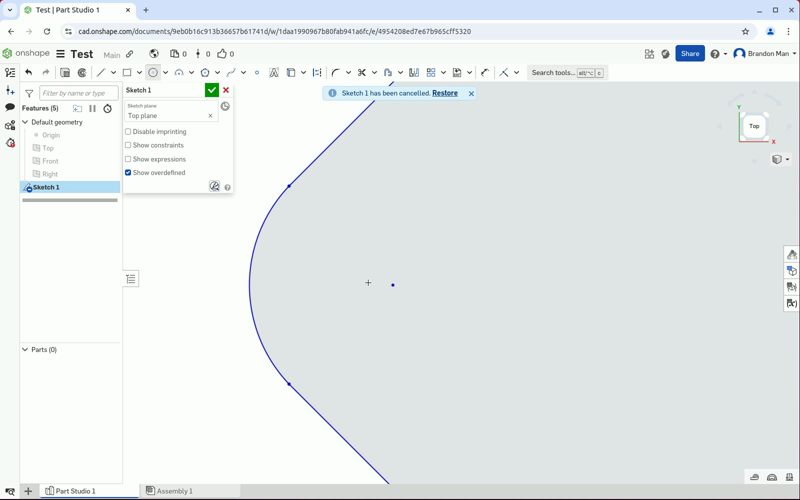
click(368, 282)
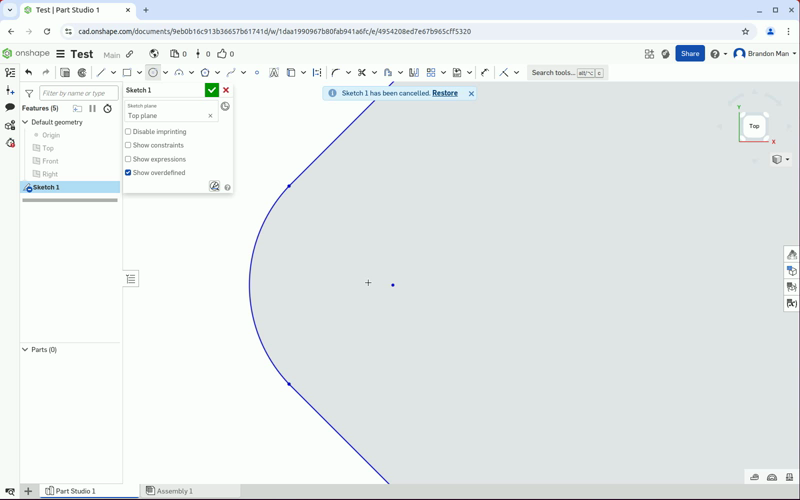
scroll(-6)
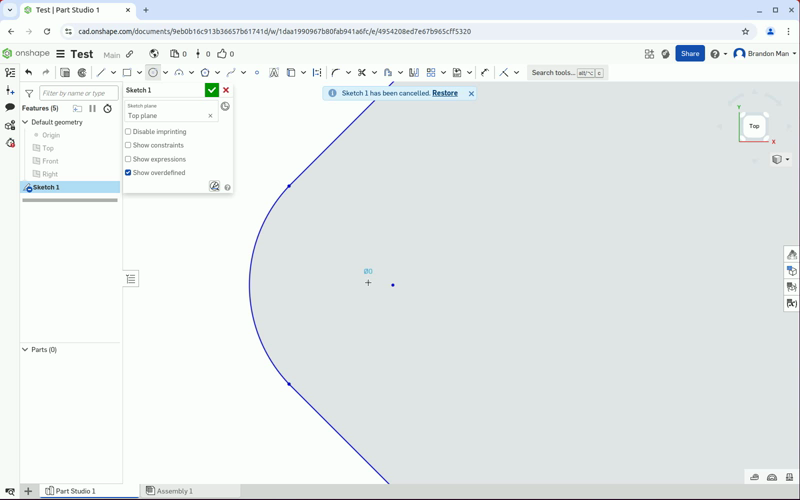
scroll(-6)
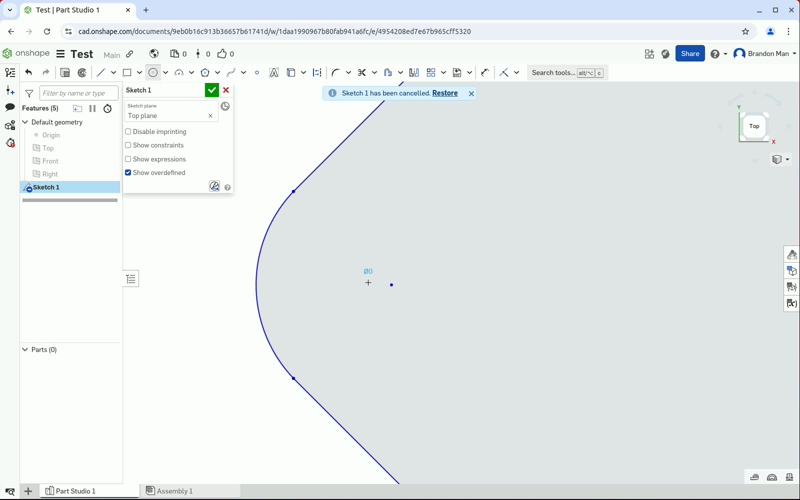
scroll(-6)
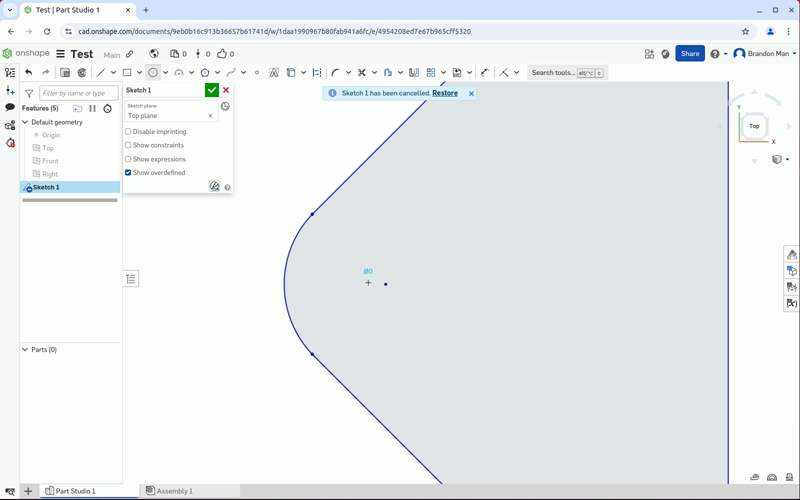
scroll(-6)
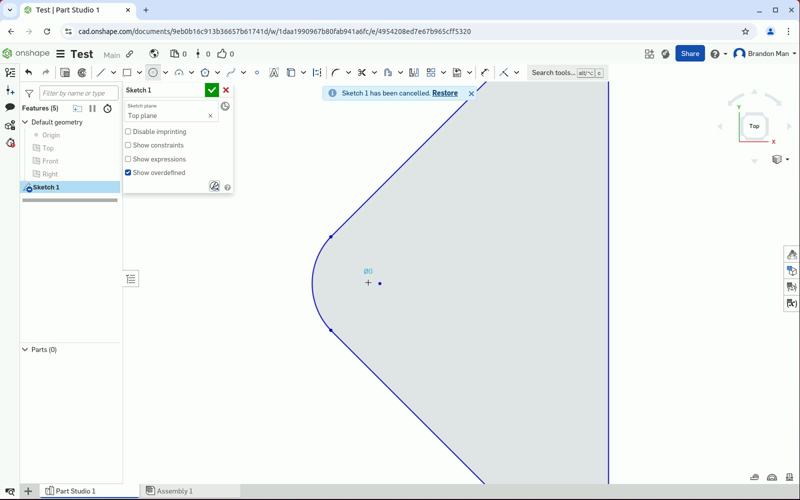
scroll(-6)
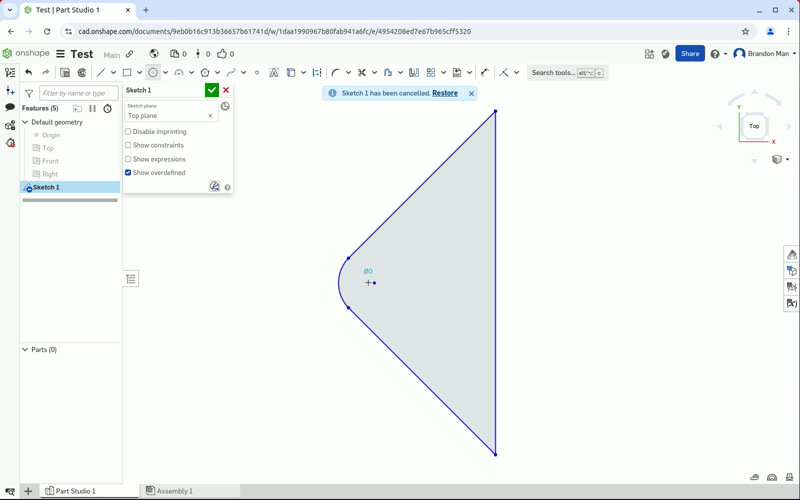
scroll(-6)
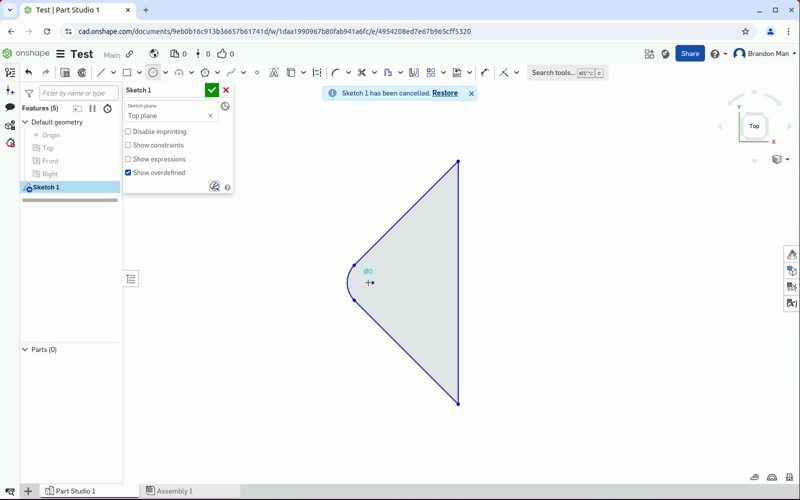
scroll(-6)
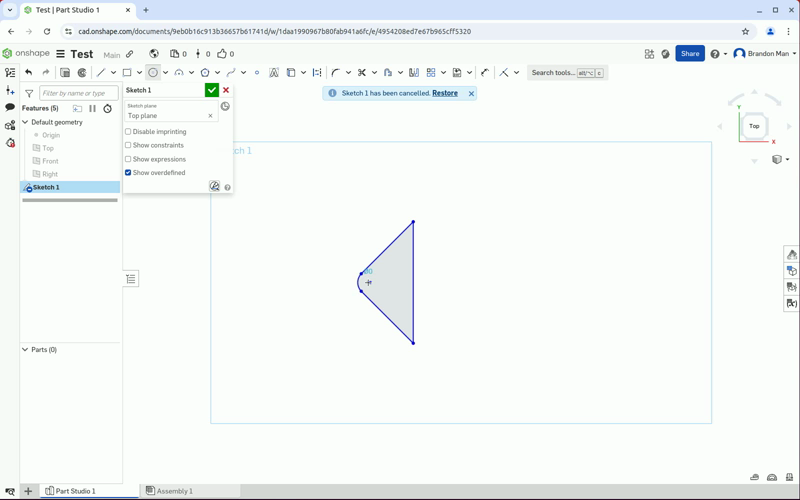
key_up(shift)
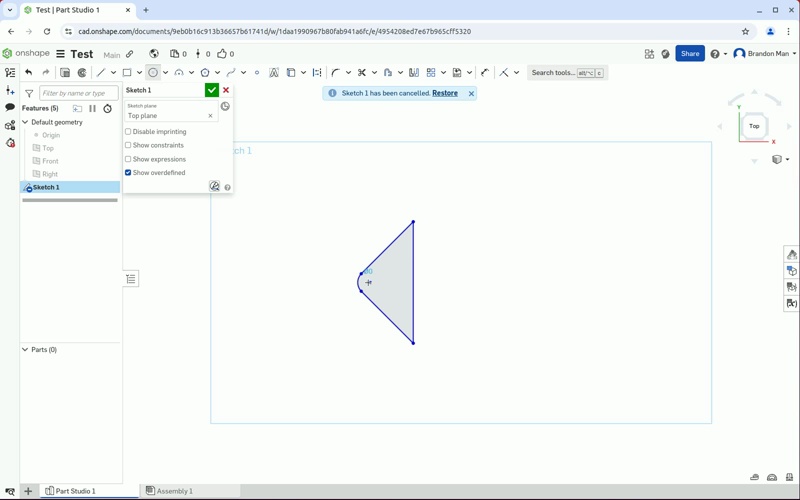
mouse_move(373, 282)
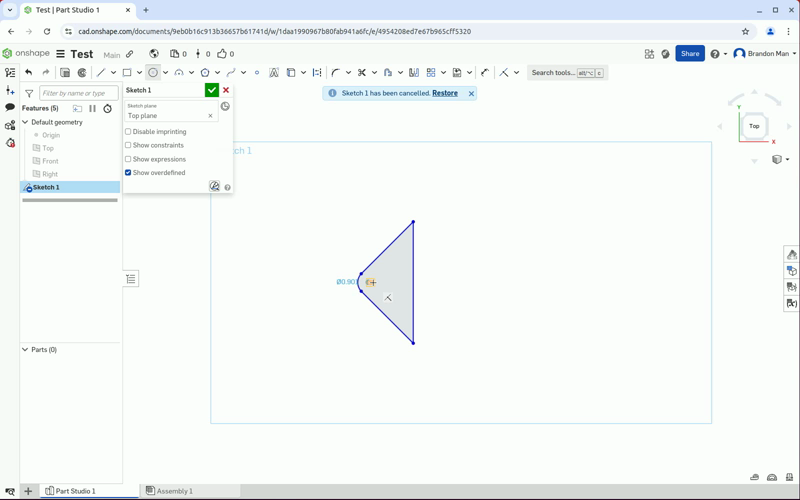
scroll(6)
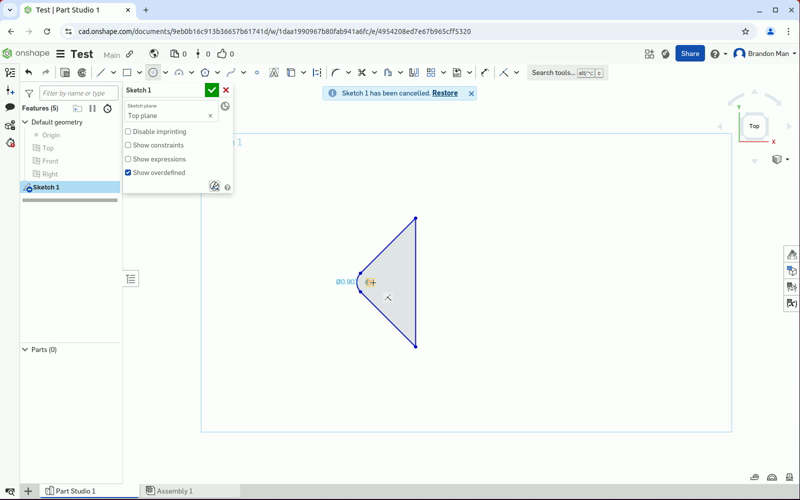
scroll(6)
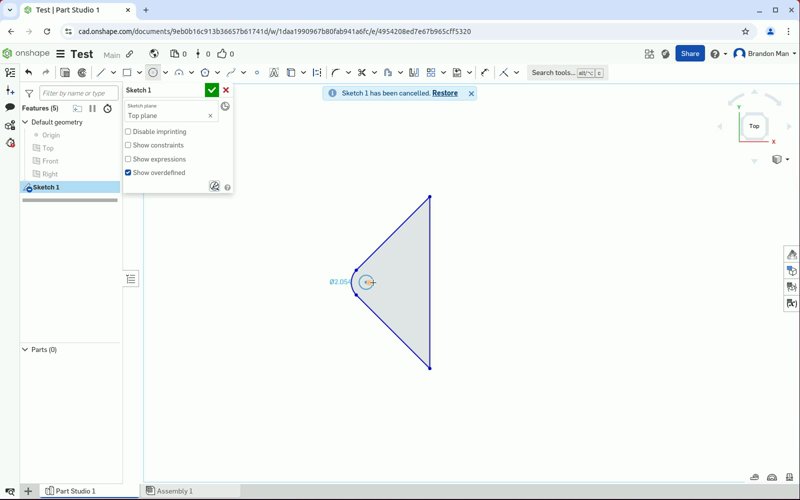
scroll(6)
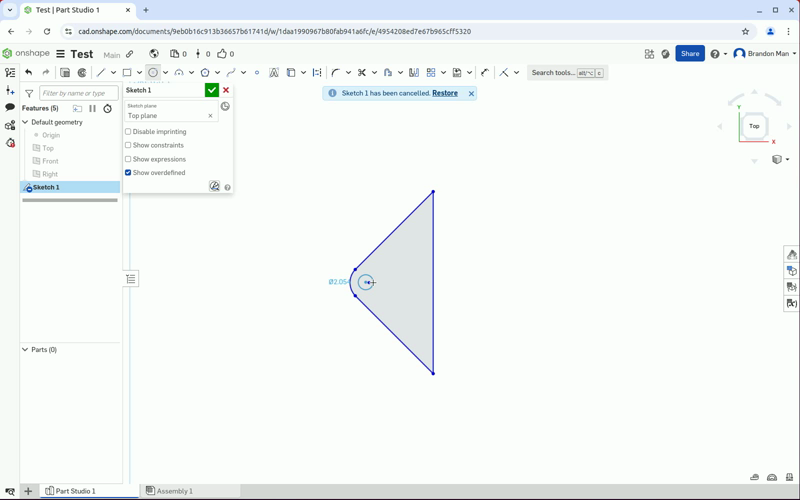
scroll(6)
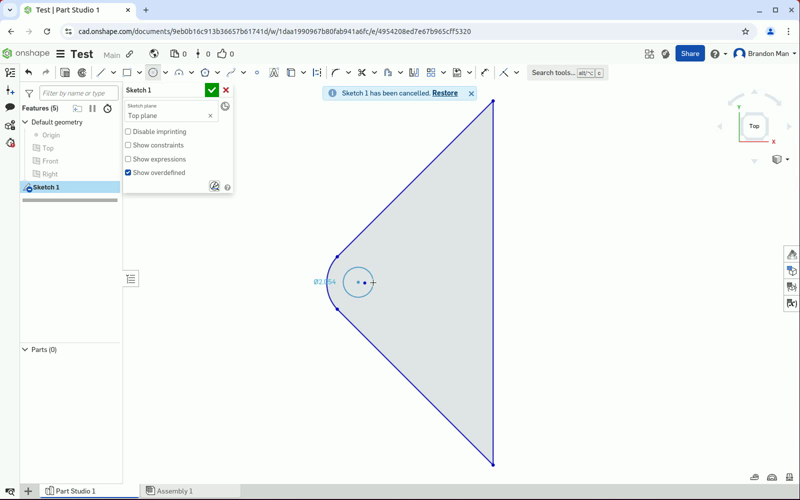
scroll(6)
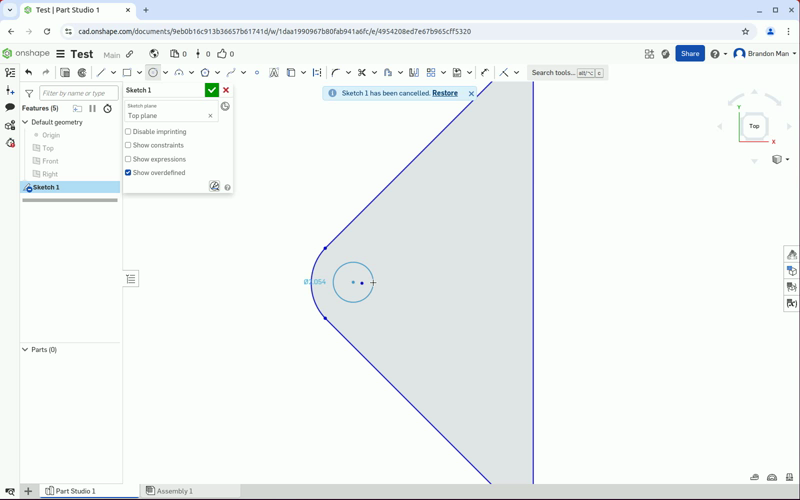
scroll(6)
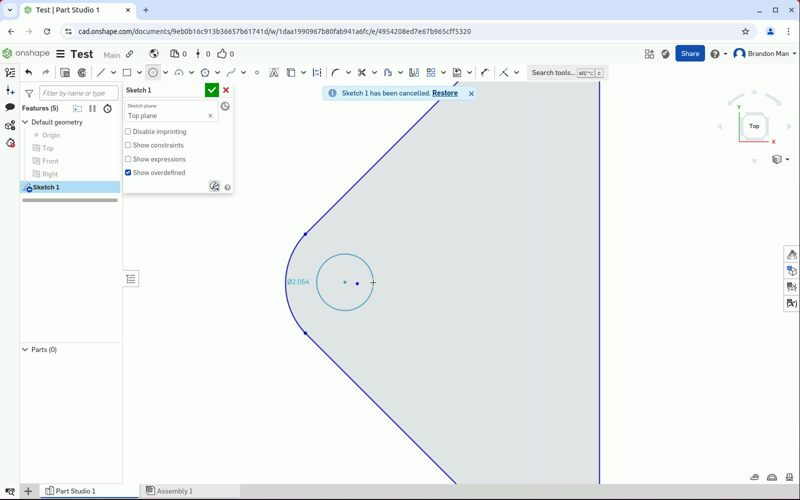
scroll(6)
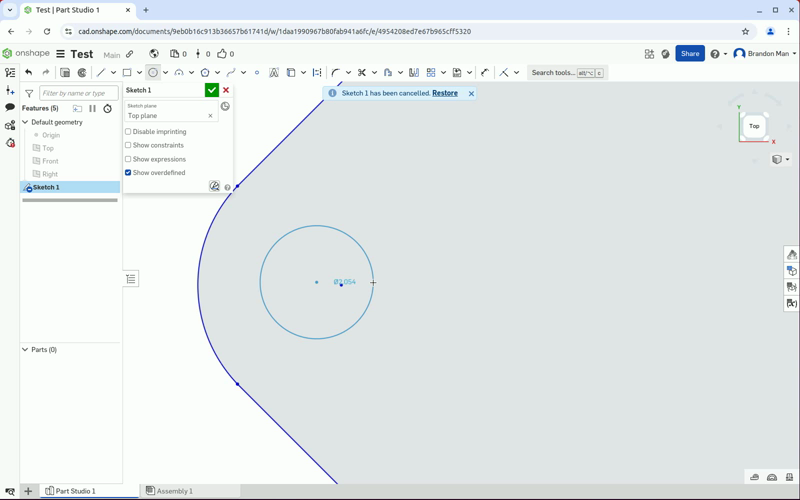
click(373, 282)
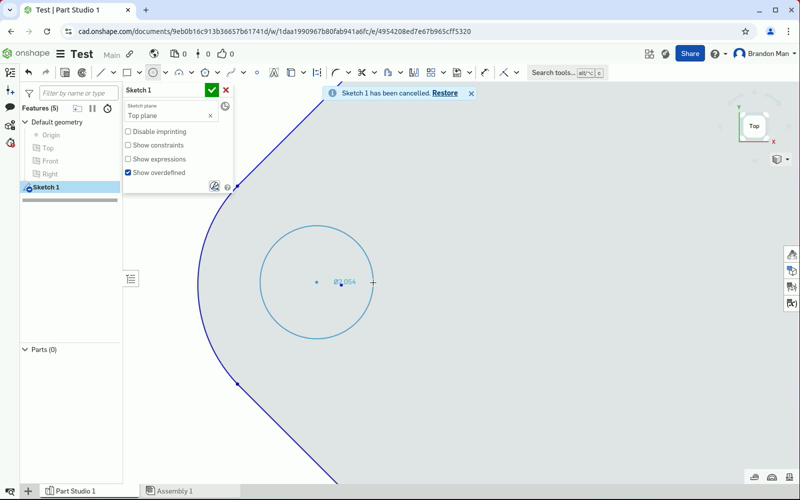
scroll(-6)
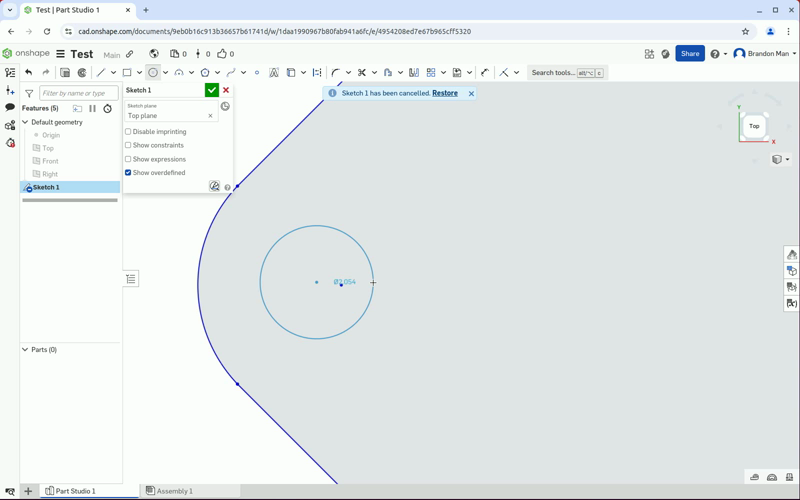
scroll(-6)
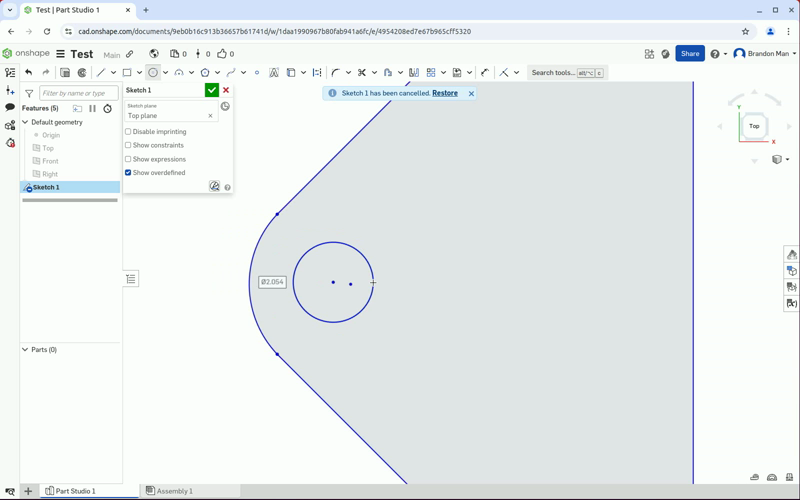
scroll(-6)
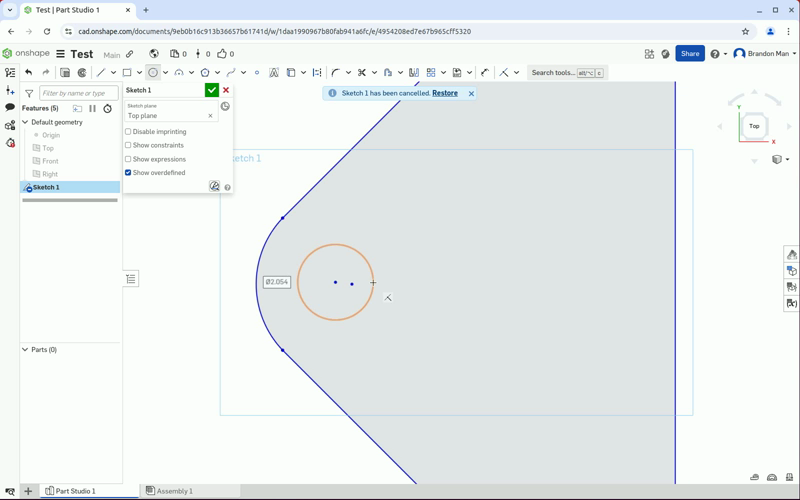
scroll(-6)
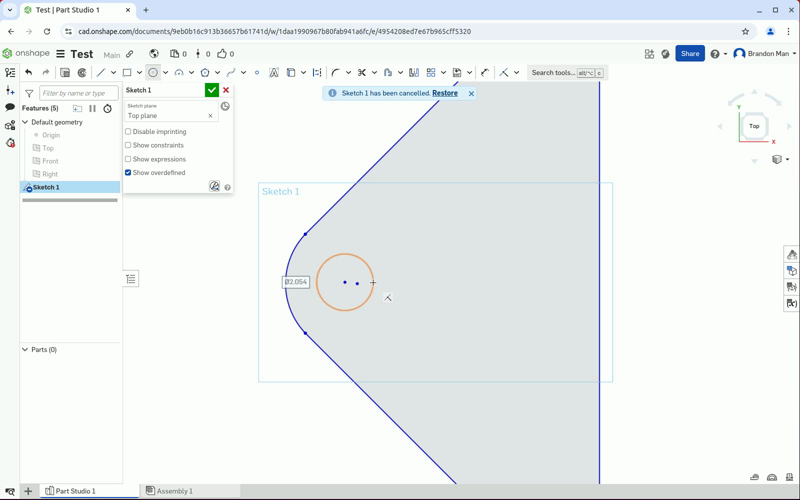
scroll(-6)
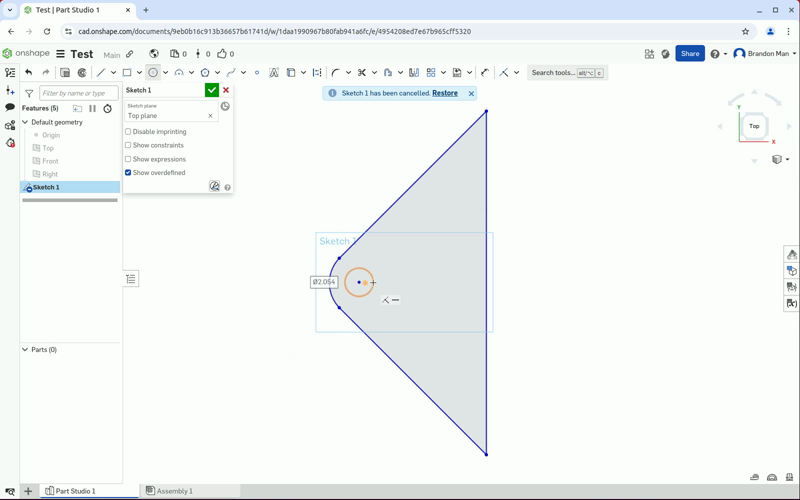
scroll(-6)
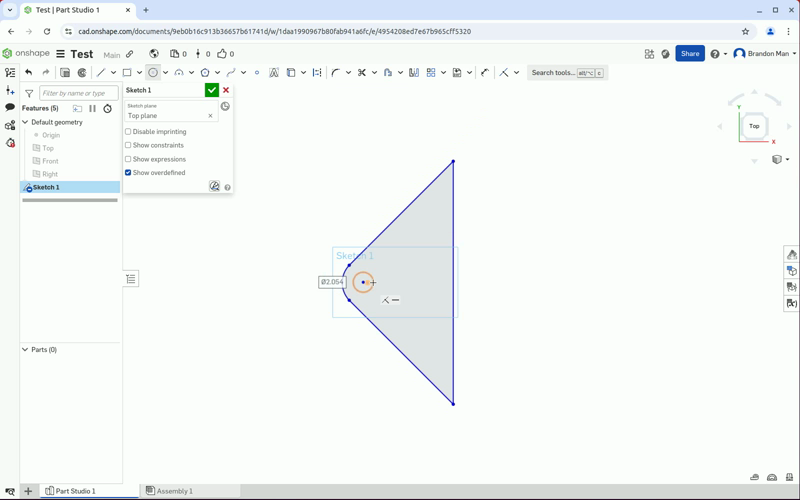
scroll(-6)
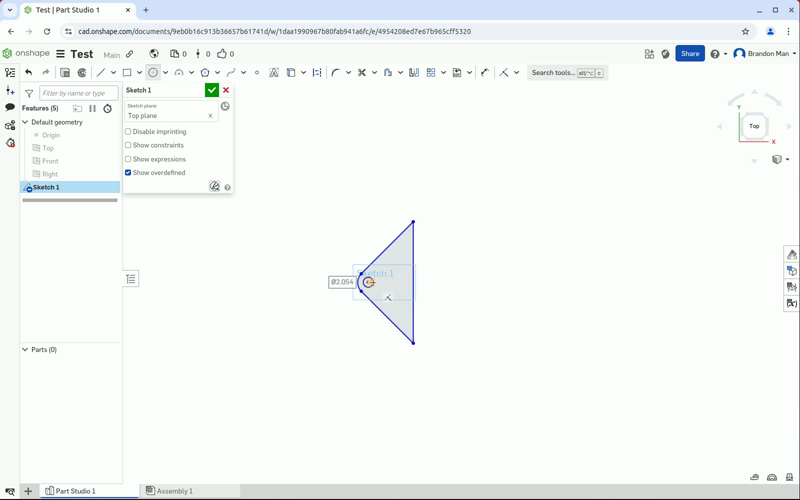
key(esc)
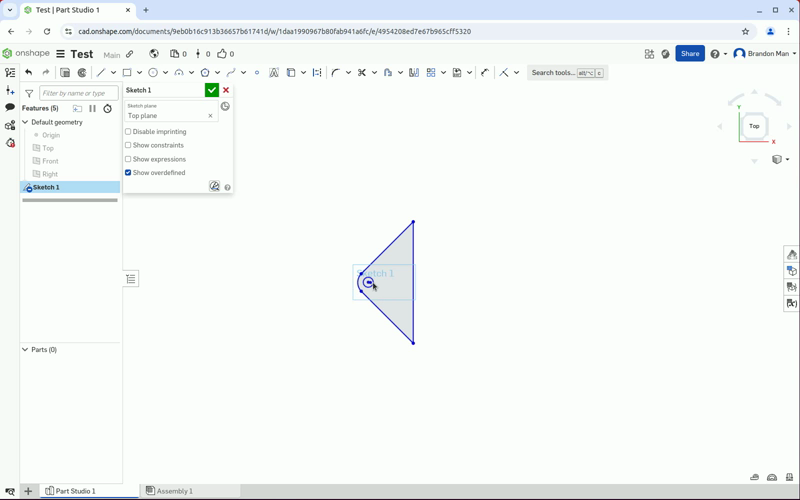
mouse_move(404, 275)
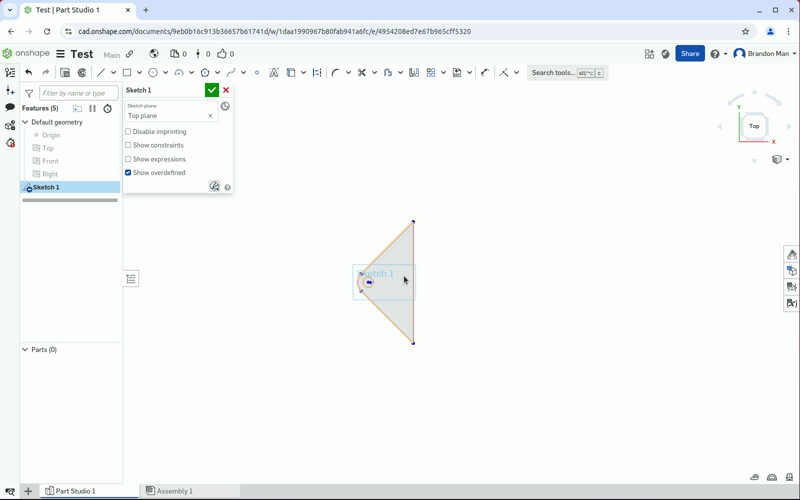
click(404, 275)
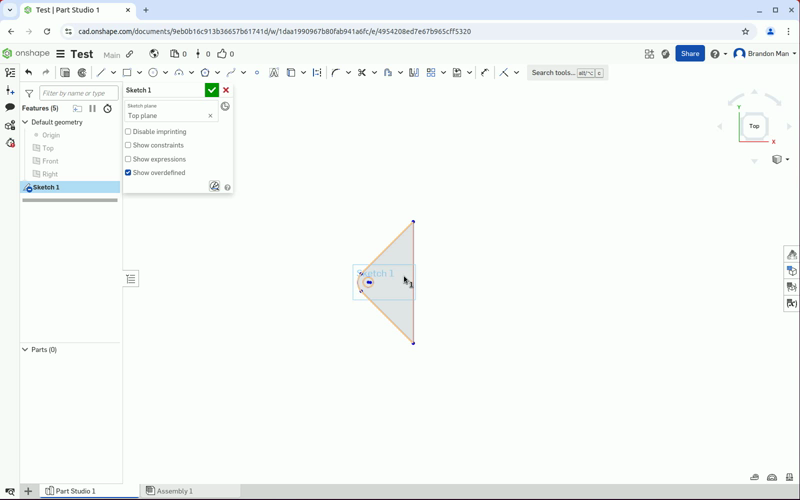
mouse_move(73, 352)
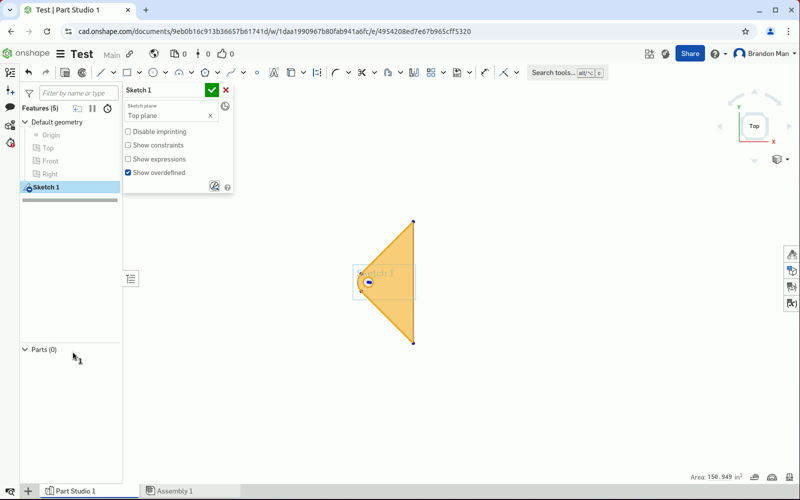
key(shift+y)
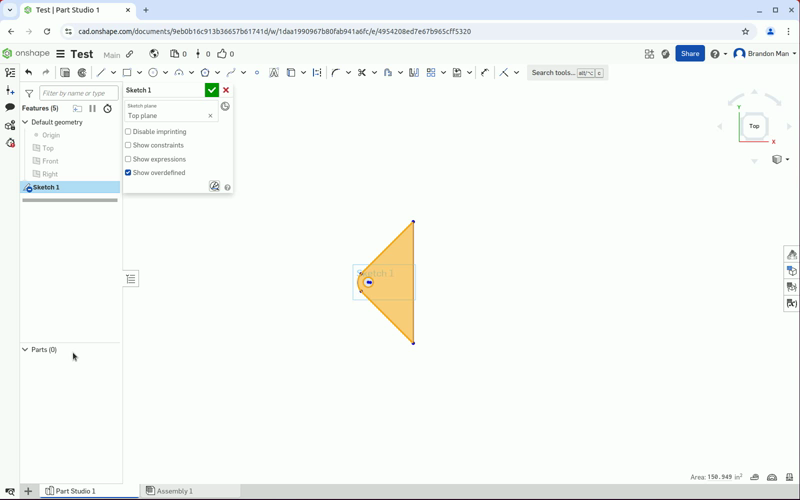
key(shift+e)
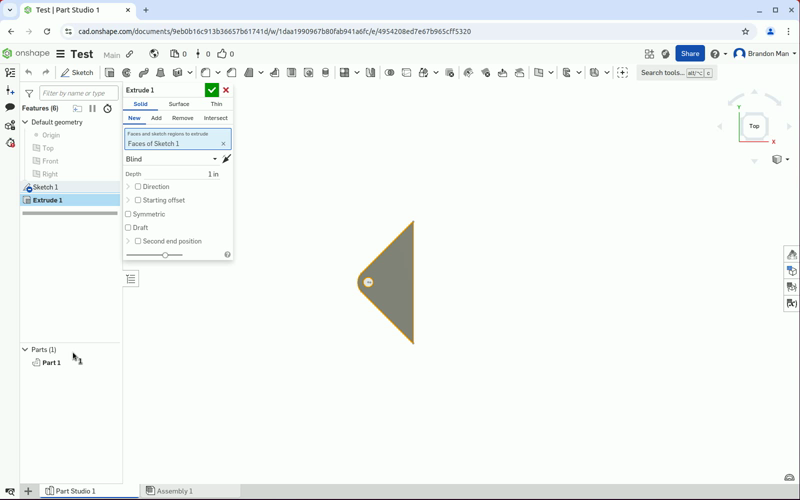
mouse_move(143, 106)
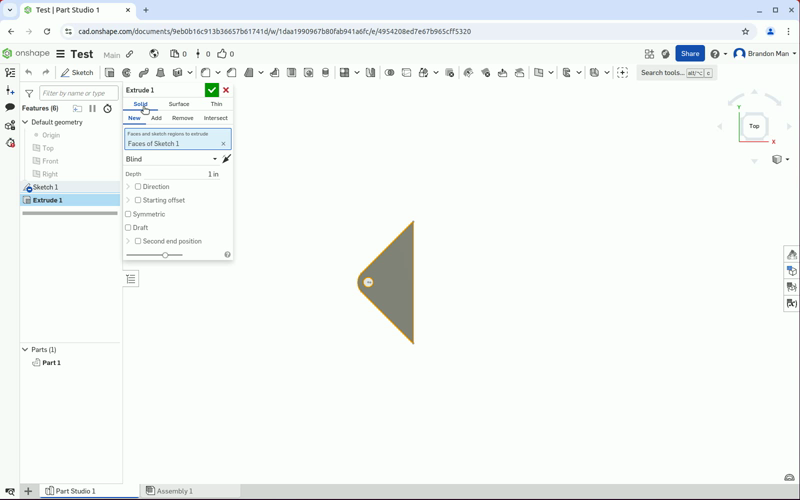
click(143, 106)
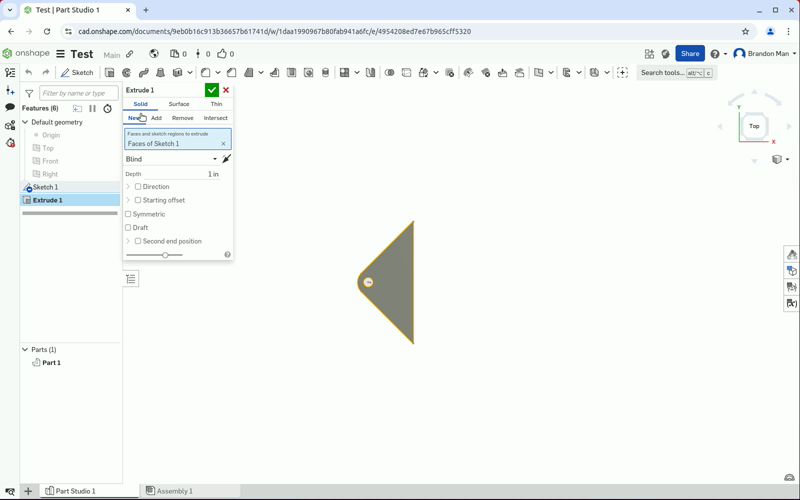
mouse_move(137, 120)
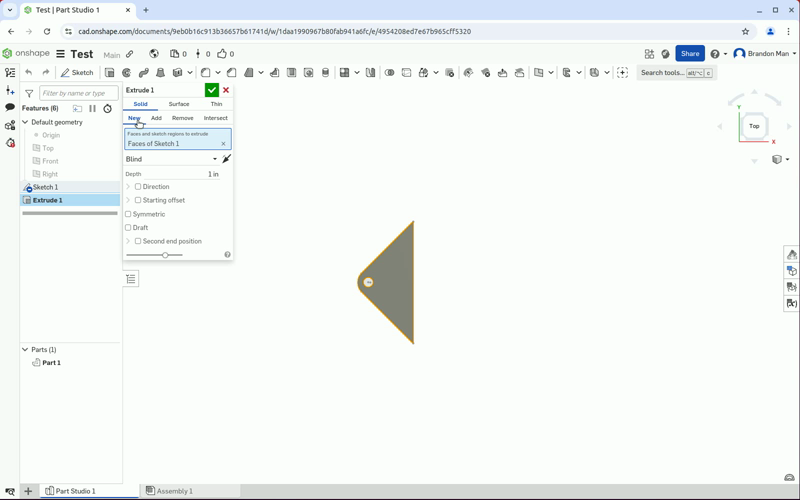
click(137, 120)
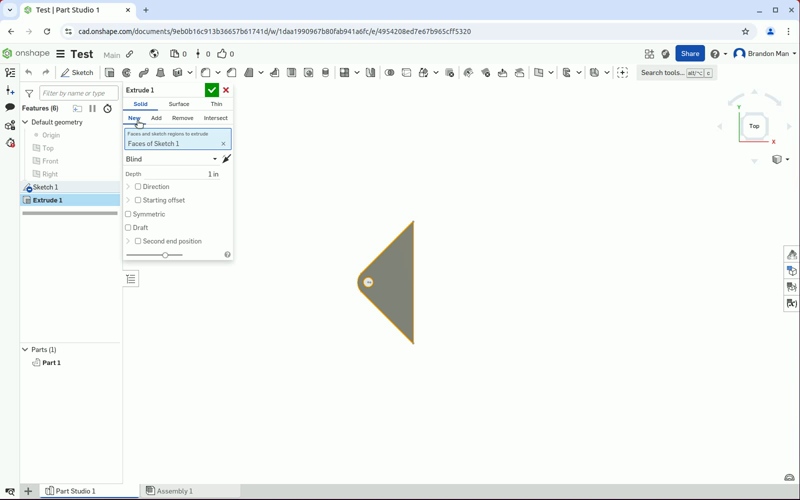
key(tab, 4)
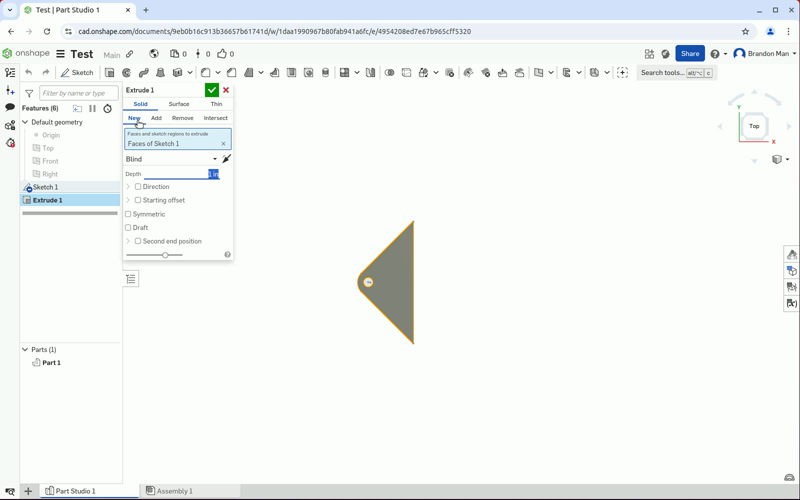
text(0.963)
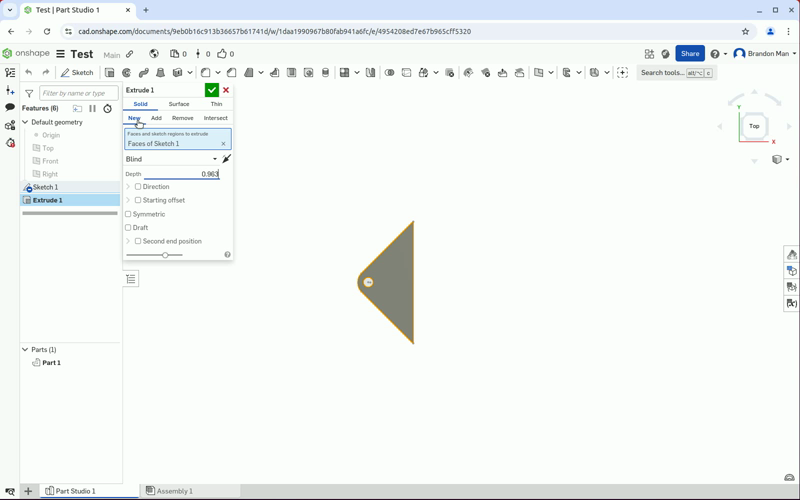
key(enter)
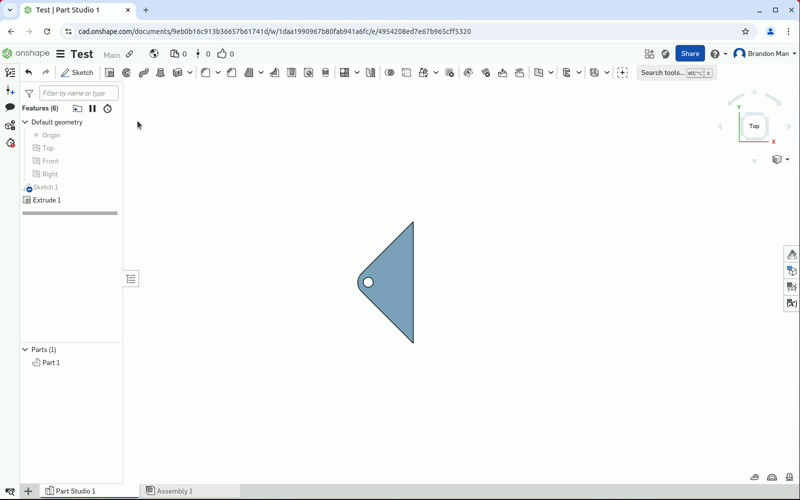
key(shift+h)
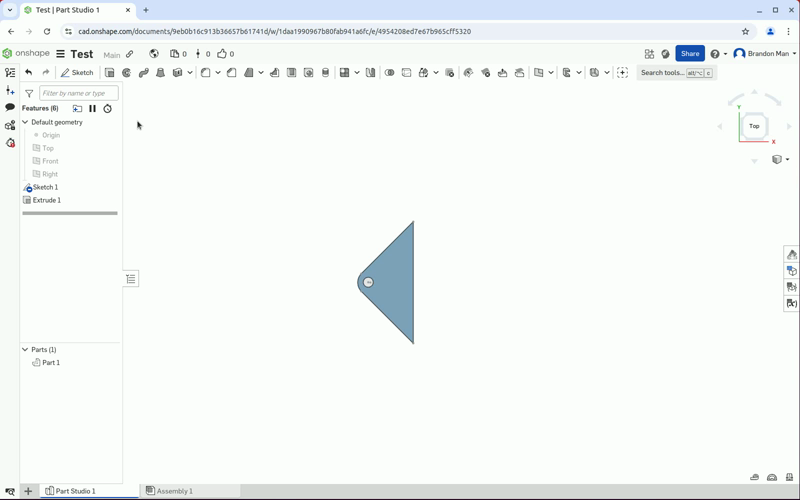
key(shift+h)
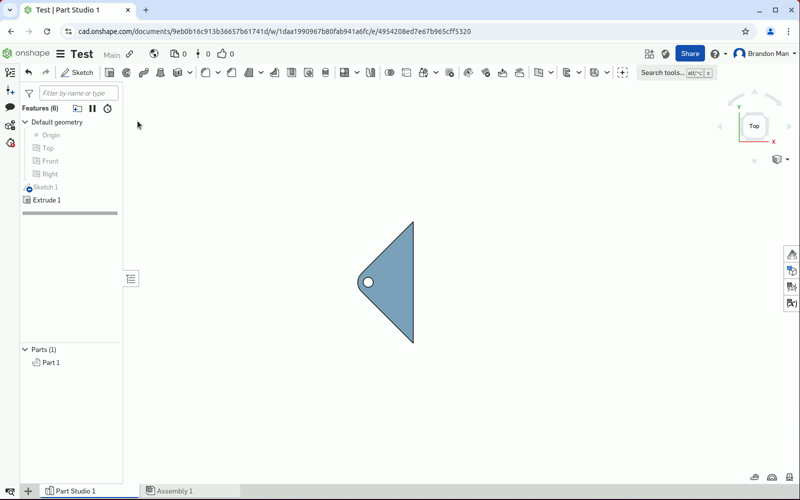
mouse_move(73, 189)
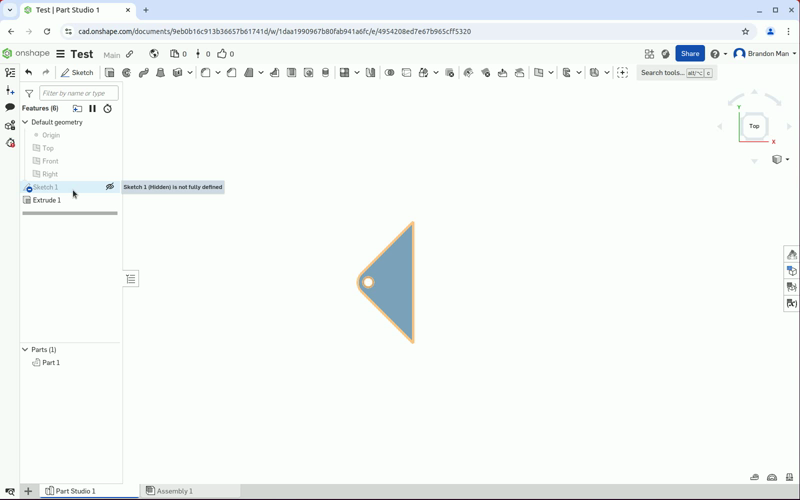
click(73, 189)
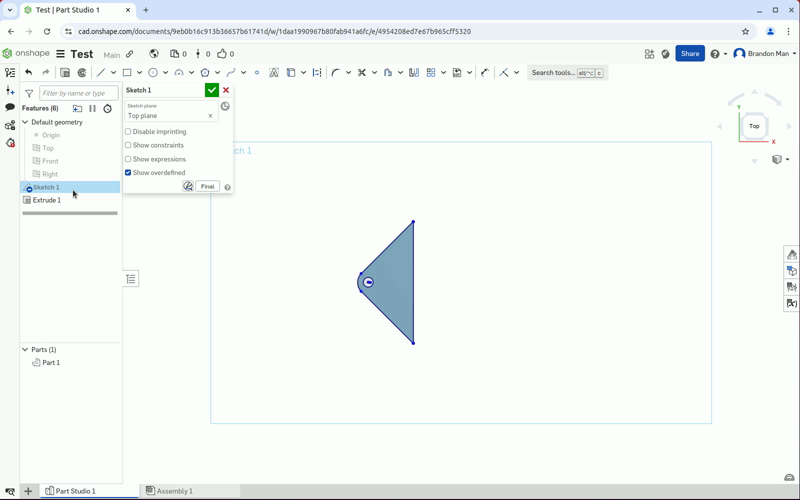
mouse_move(229, 92)
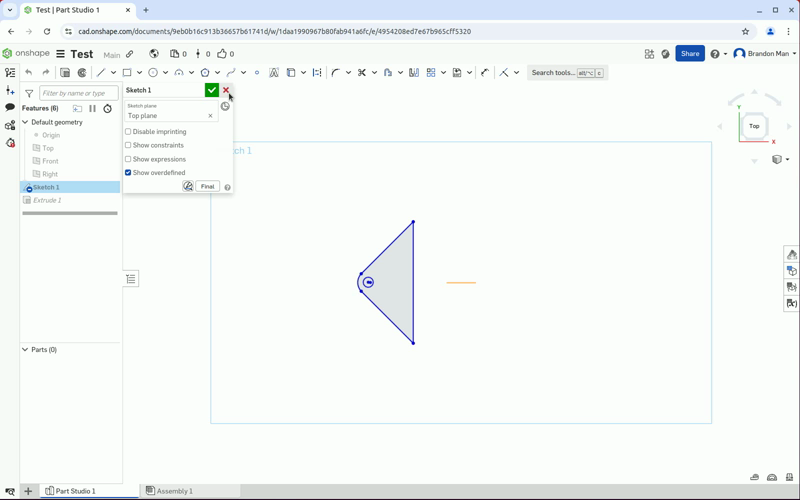
click(229, 92)
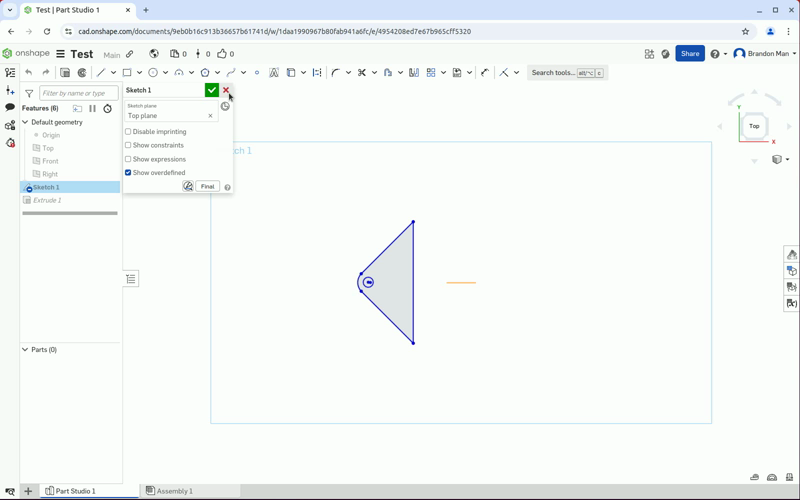
key(shift+s)
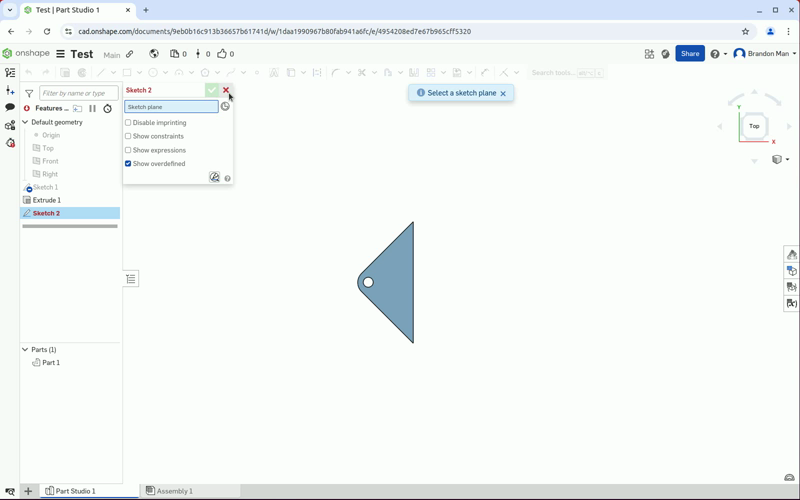
mouse_move(73, 150)
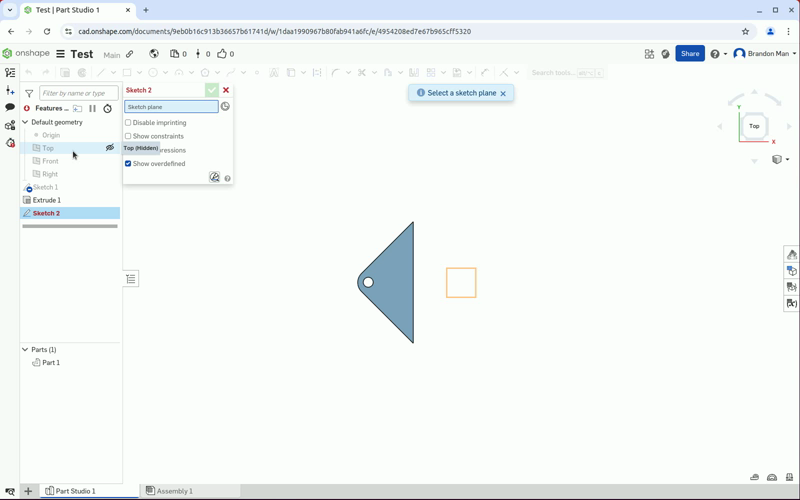
click(73, 150)
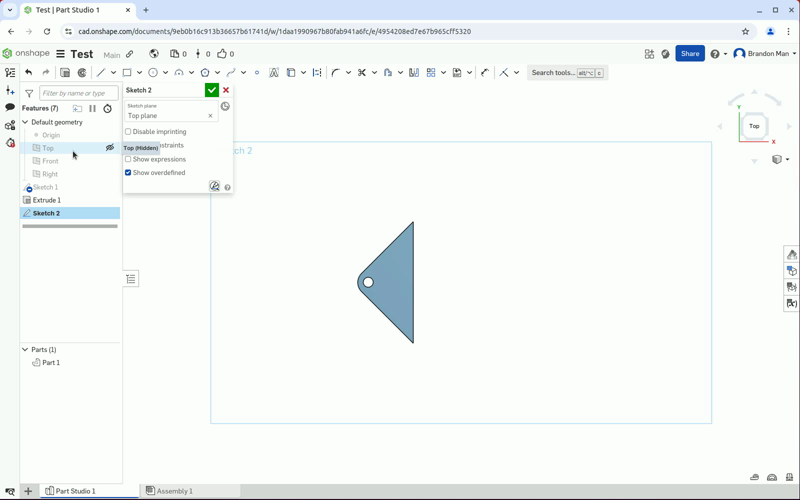
mouse_move(73, 352)
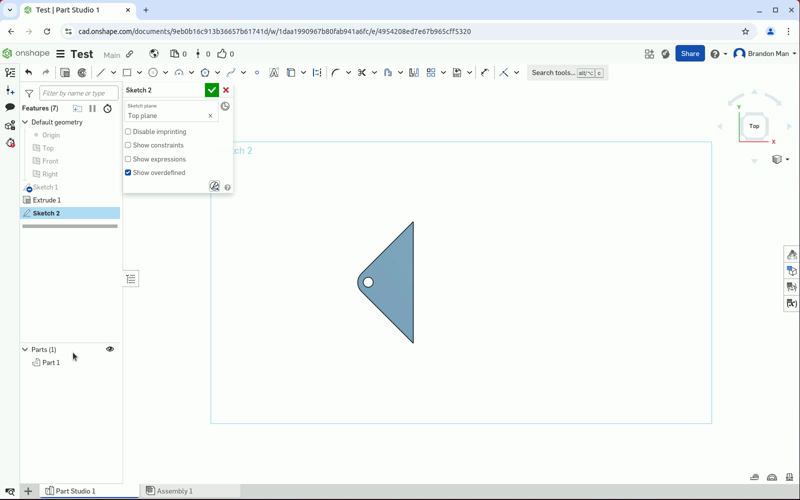
key(y)
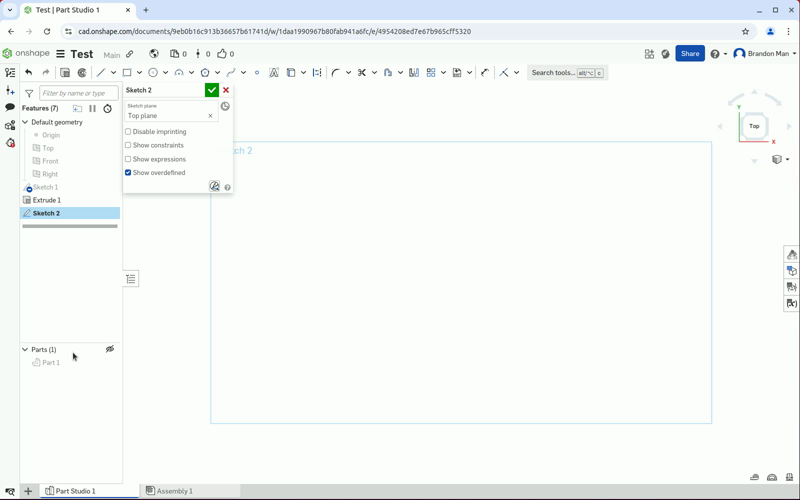
key(l)
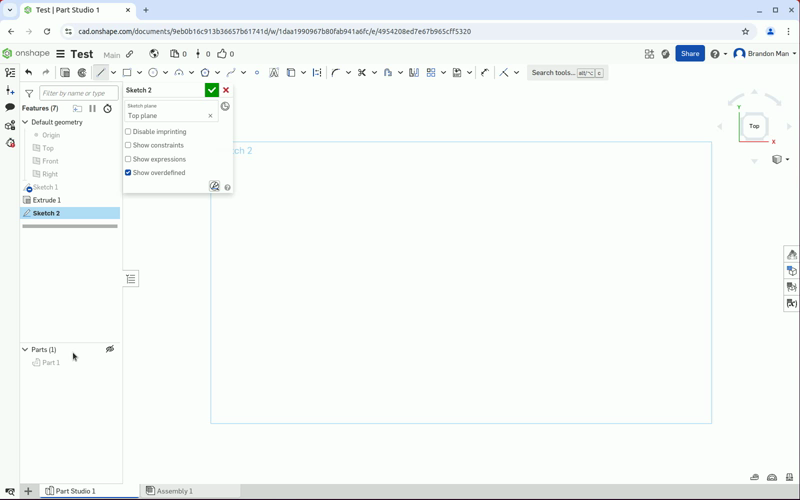
key_down(shift)
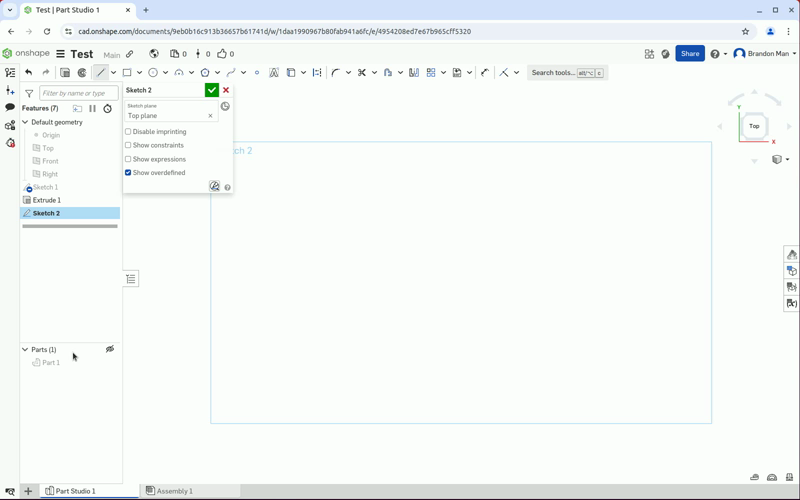
mouse_move(412, 342)
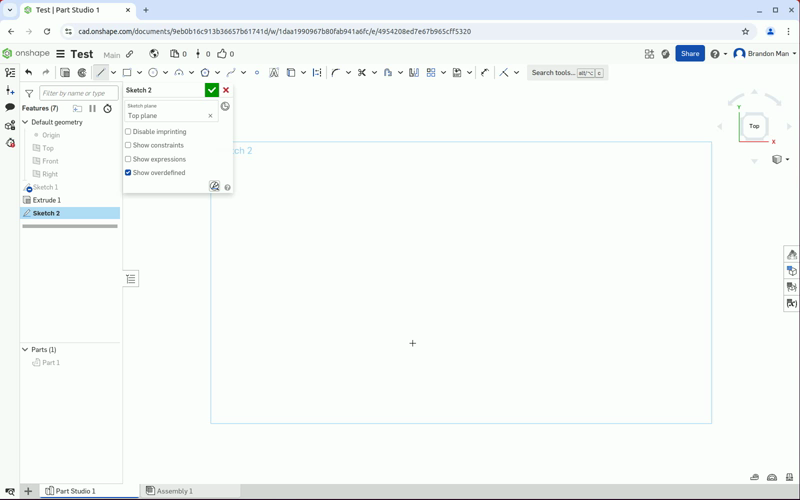
click(412, 342)
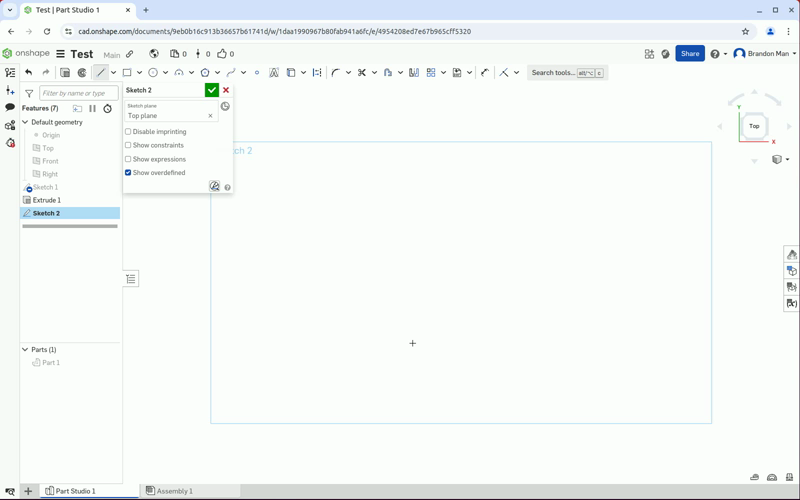
key_up(shift)
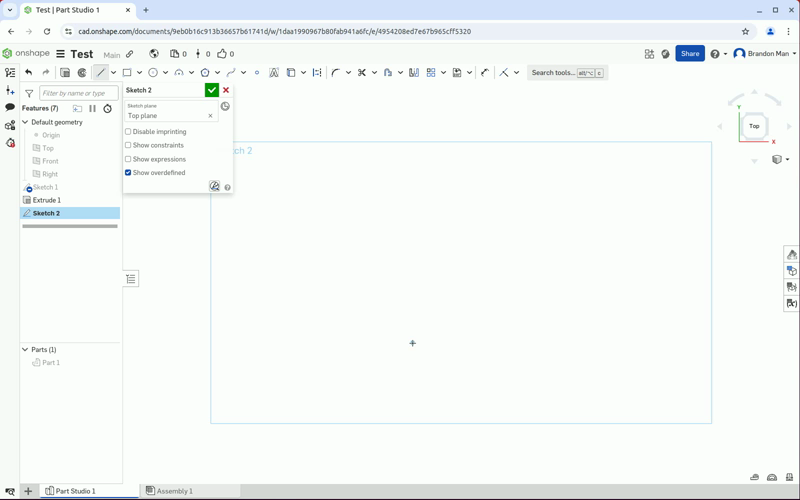
key_down(shift)
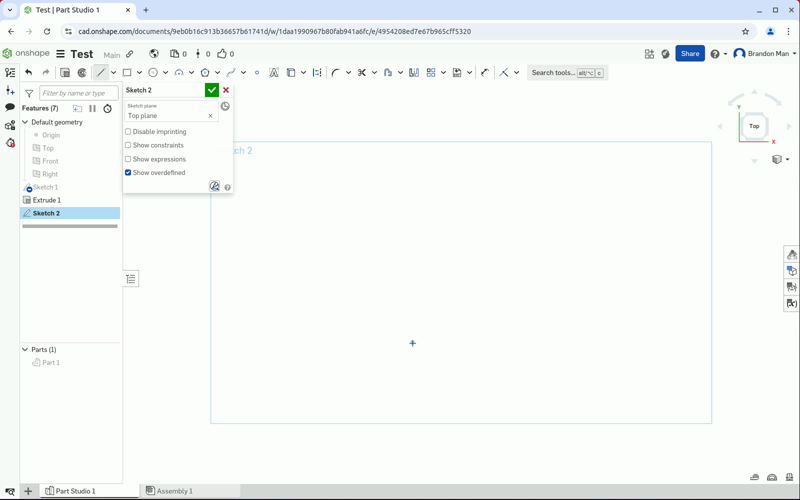
mouse_move(572, 342)
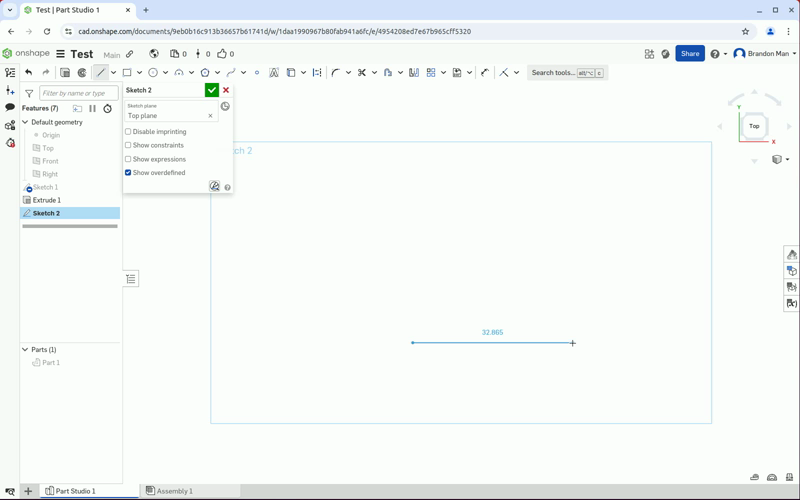
click(572, 342)
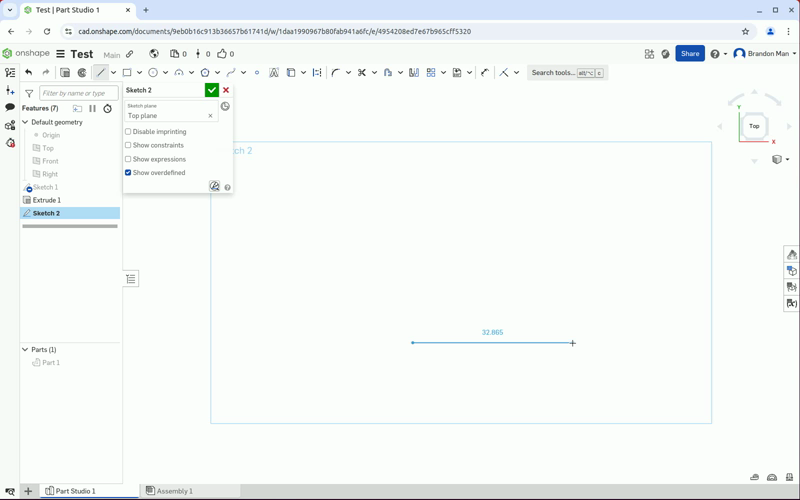
key_up(shift)
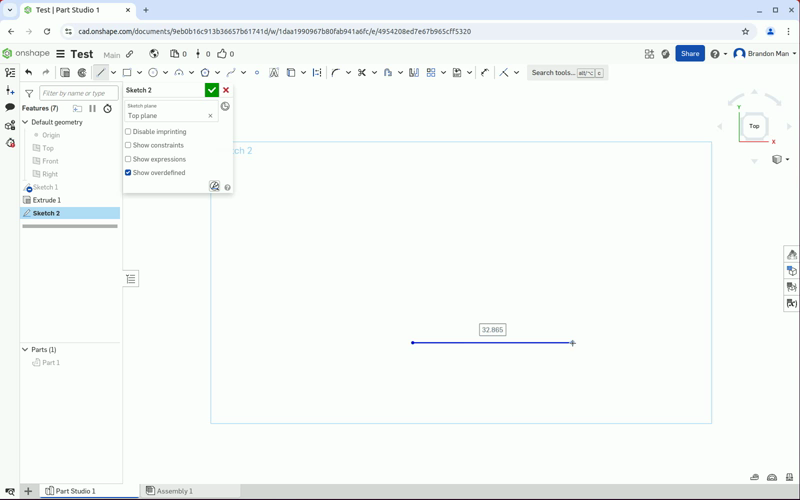
key_down(shift)
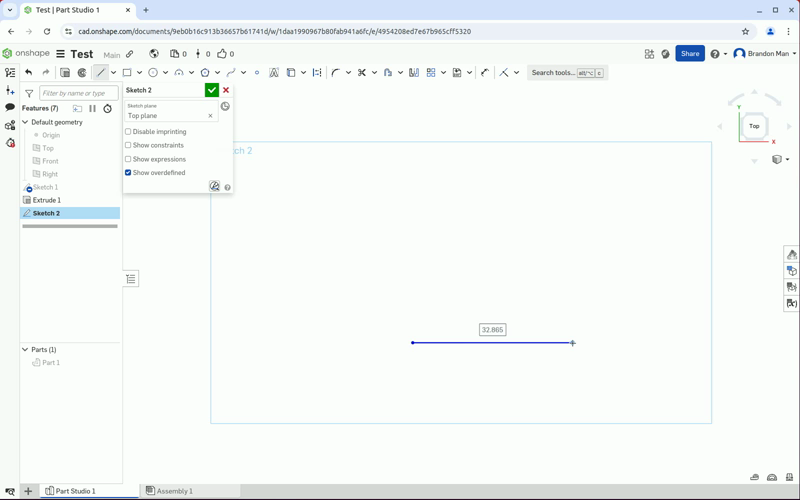
mouse_move(572, 222)
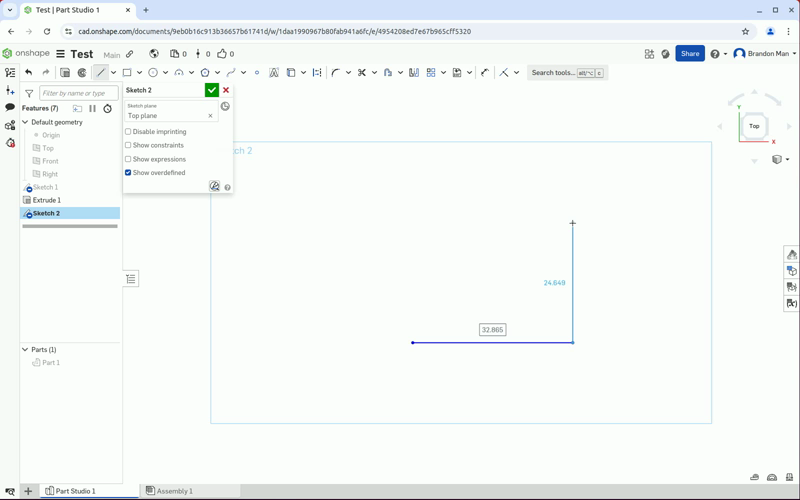
click(572, 222)
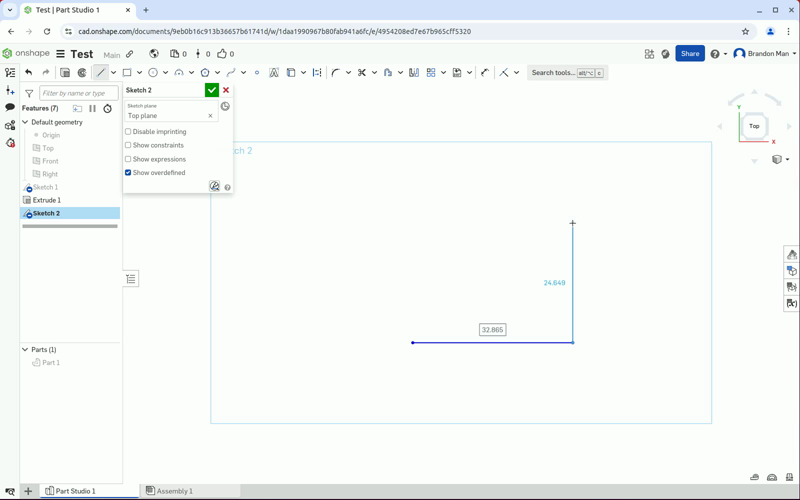
key_up(shift)
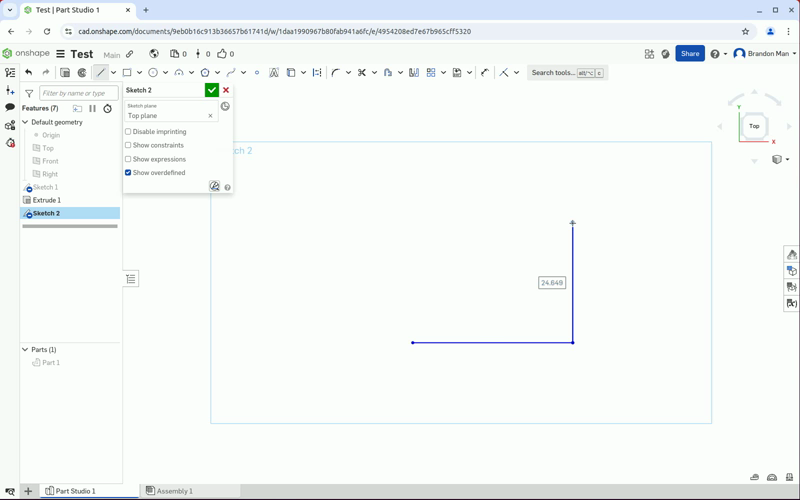
key_down(shift)
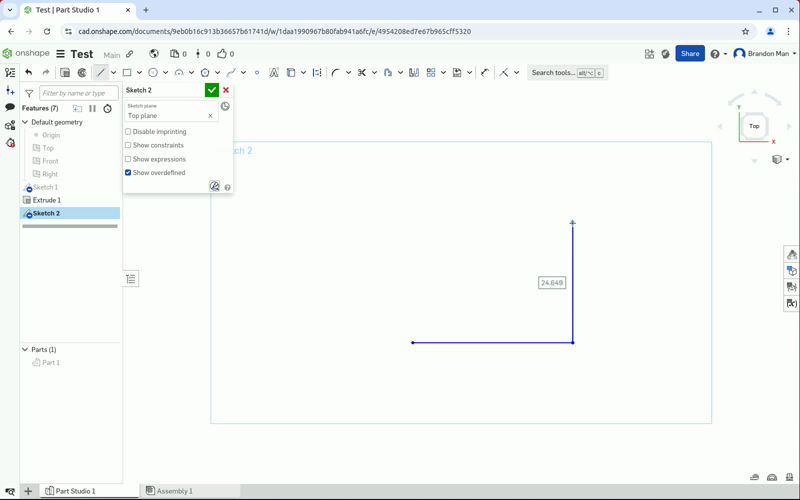
mouse_move(412, 222)
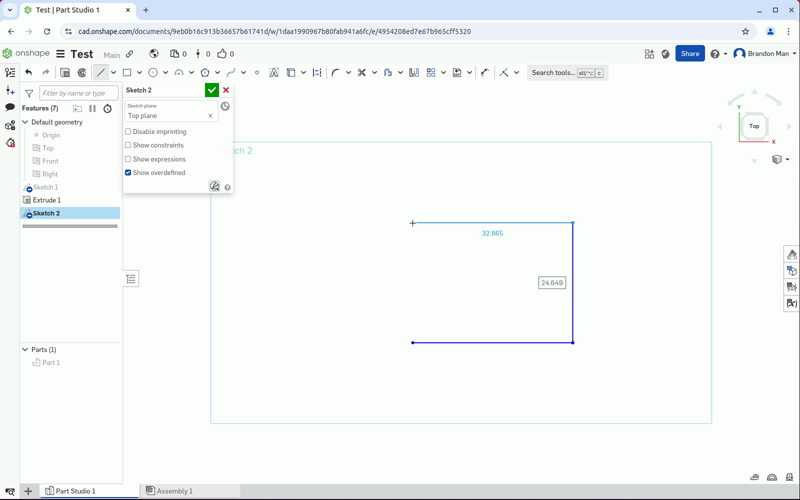
click(412, 222)
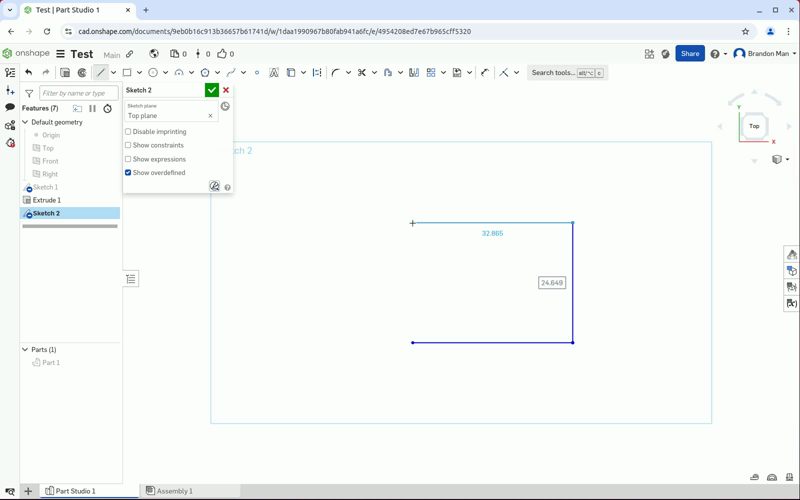
key_up(shift)
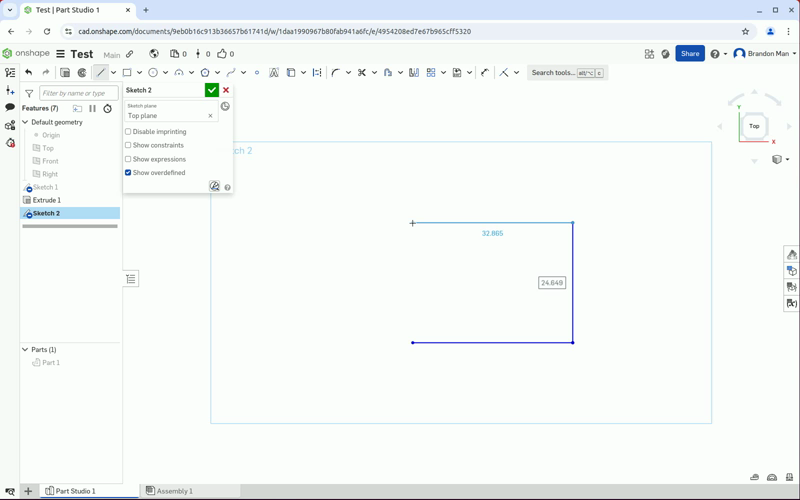
key_down(shift)
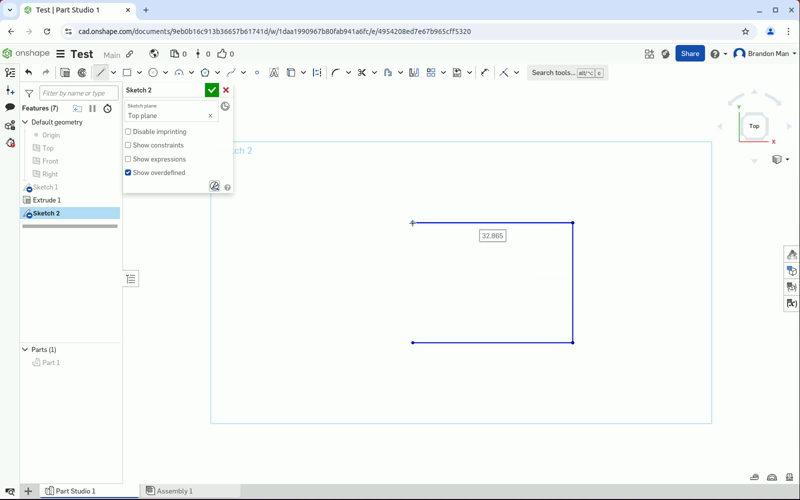
mouse_move(412, 342)
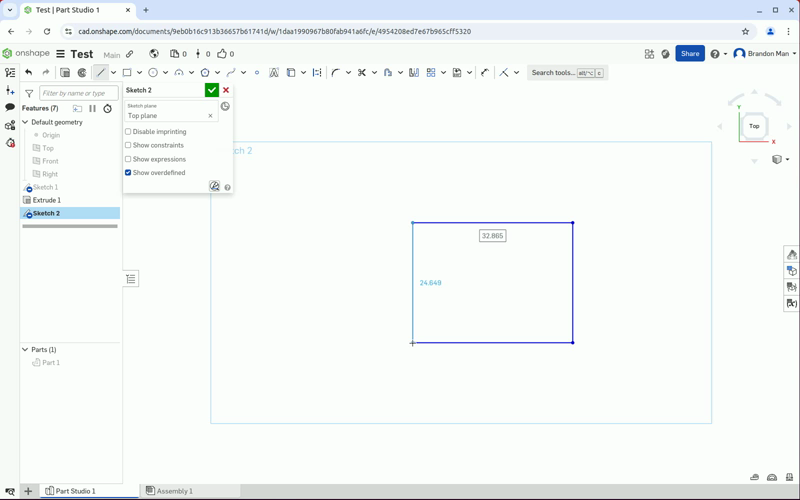
key_up(shift)
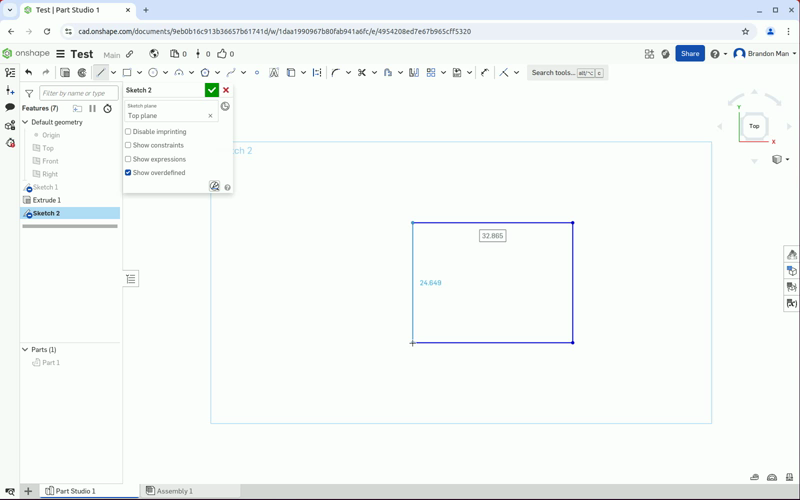
click(412, 342)
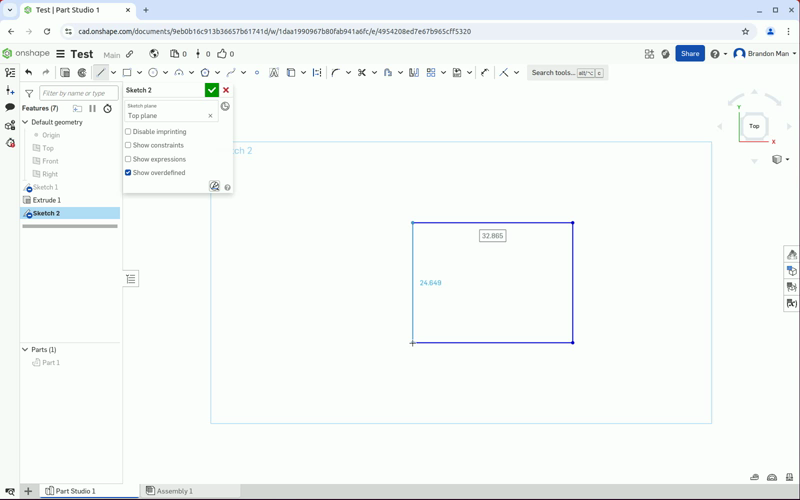
key(esc)
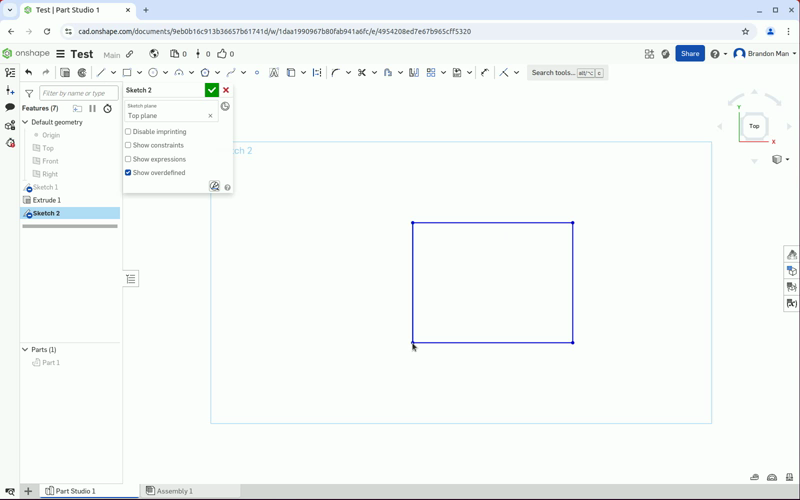
mouse_move(510, 310)
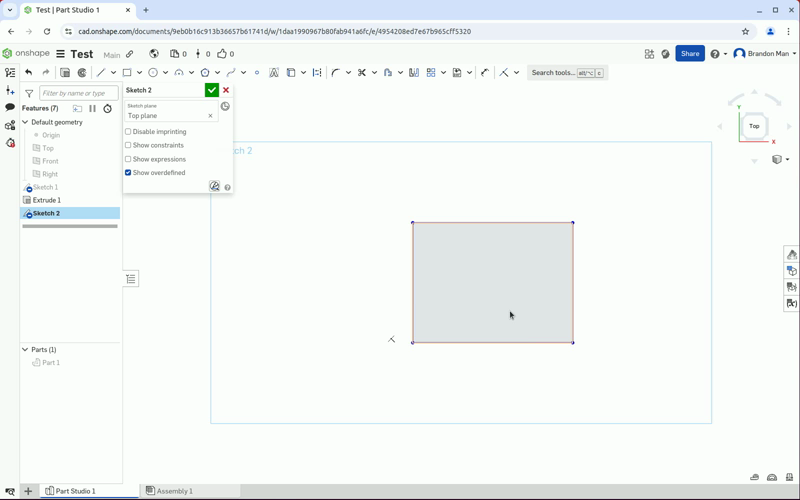
click(510, 310)
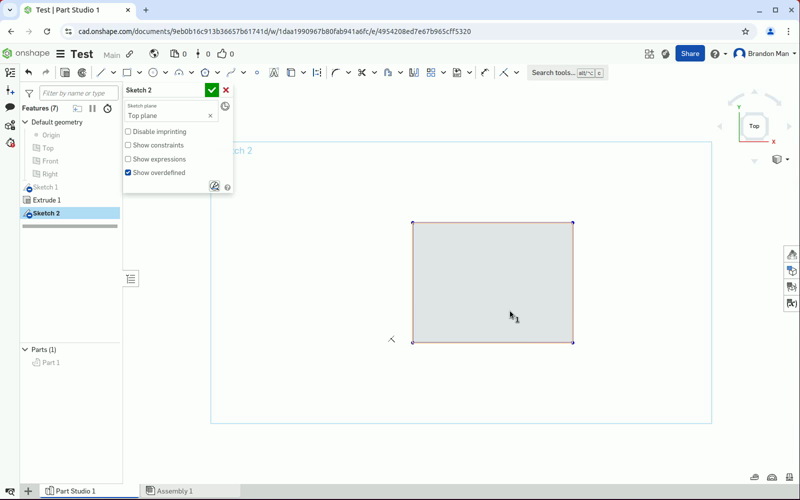
mouse_move(73, 352)
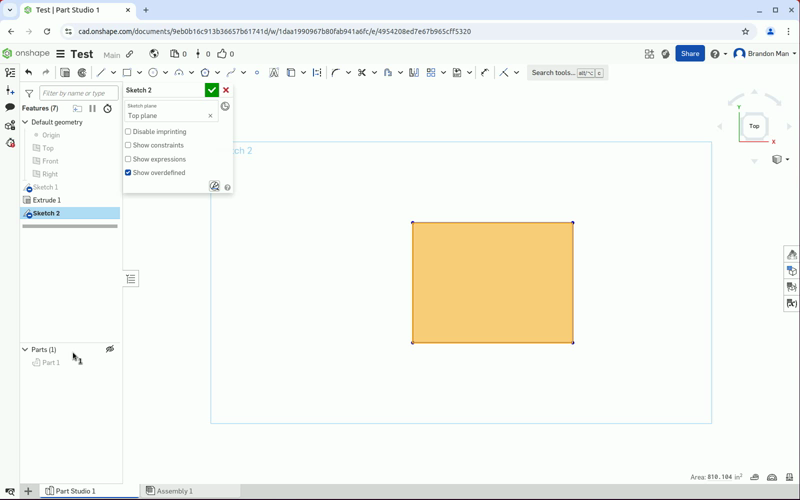
key(shift+y)
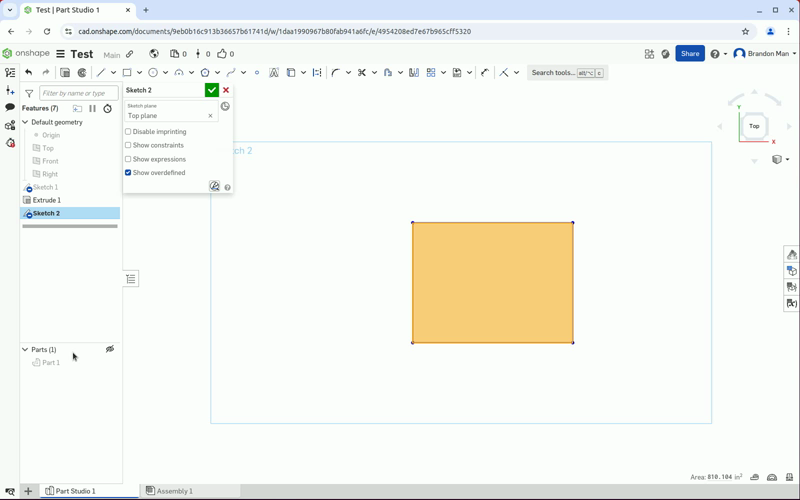
key(shift+e)
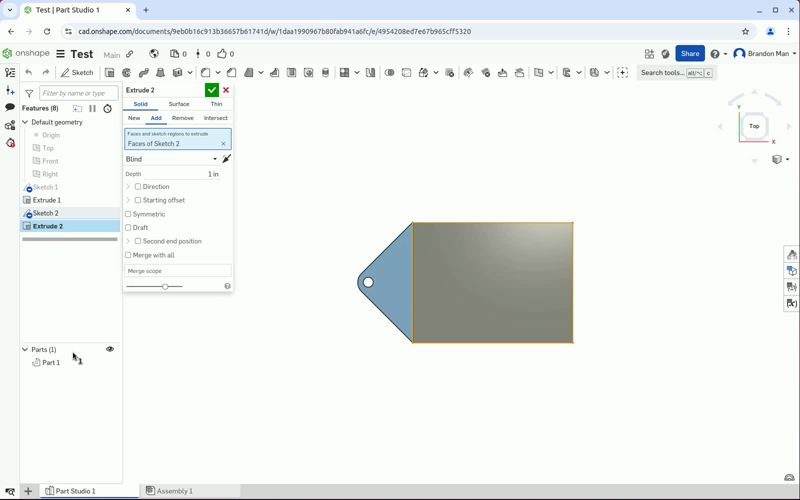
mouse_move(143, 106)
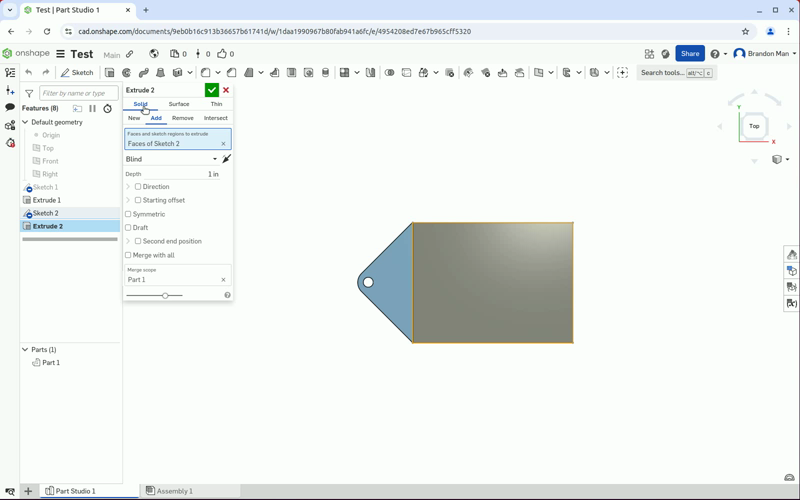
click(143, 106)
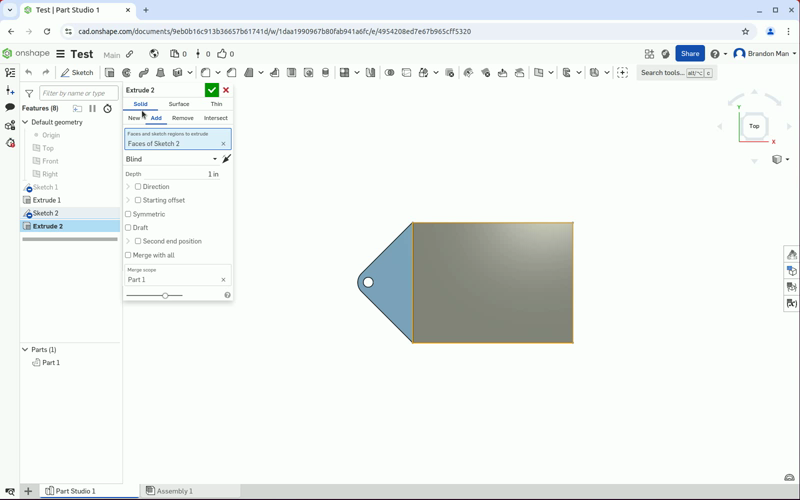
mouse_move(137, 120)
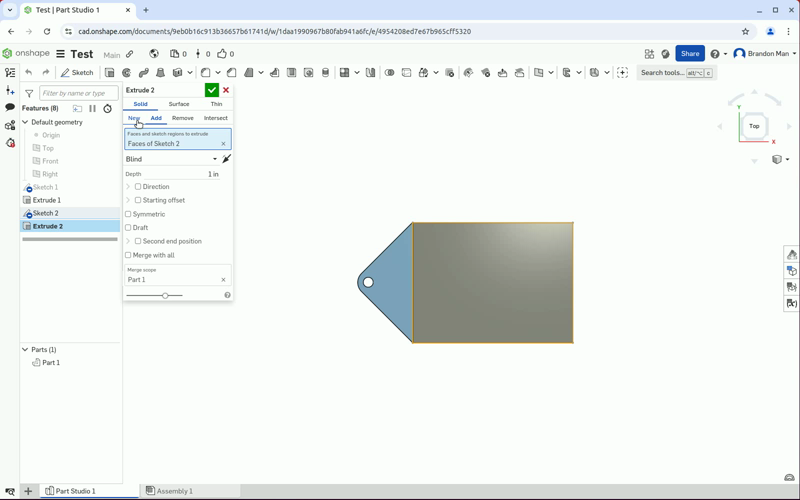
click(137, 120)
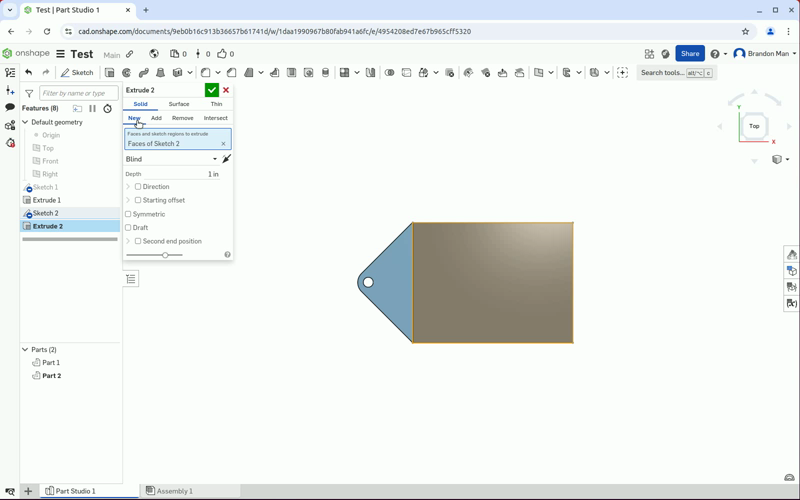
key(tab, 4)
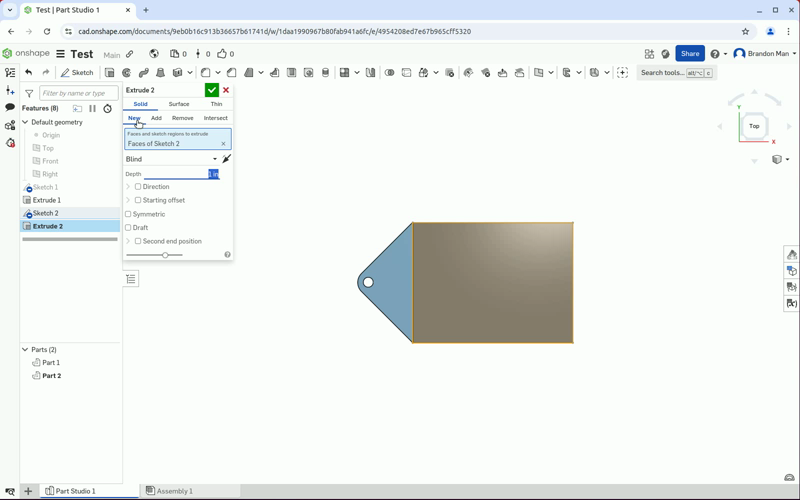
text(0.963)
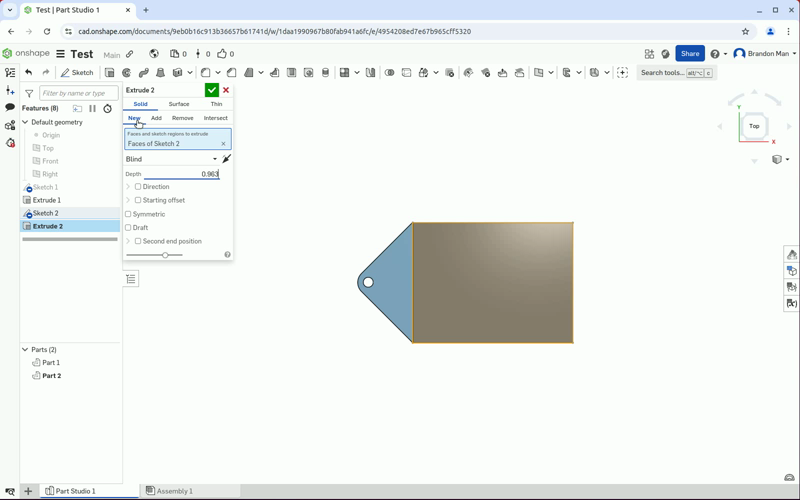
key(enter)
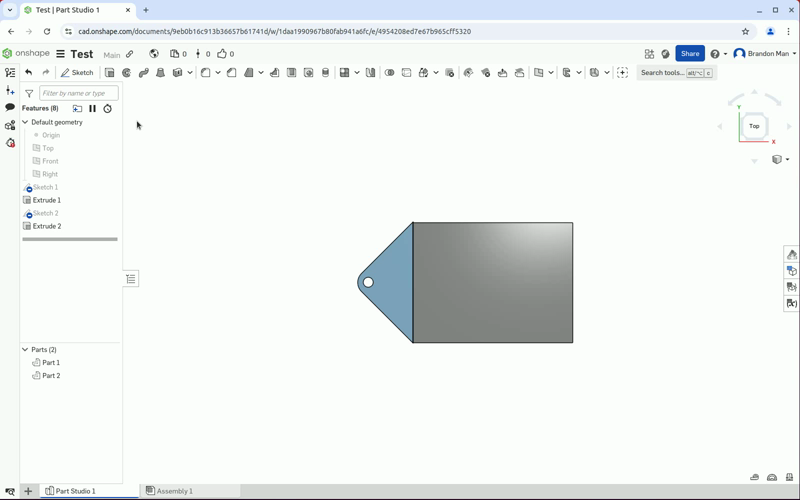
key(shift+h)
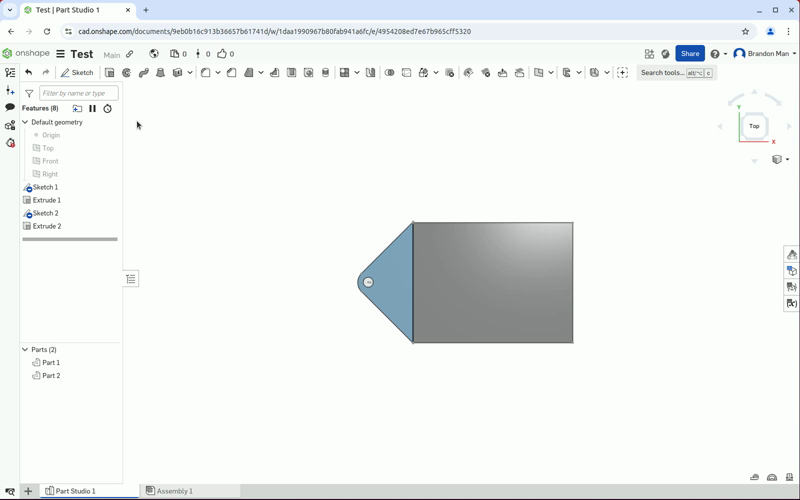
key(shift+h)
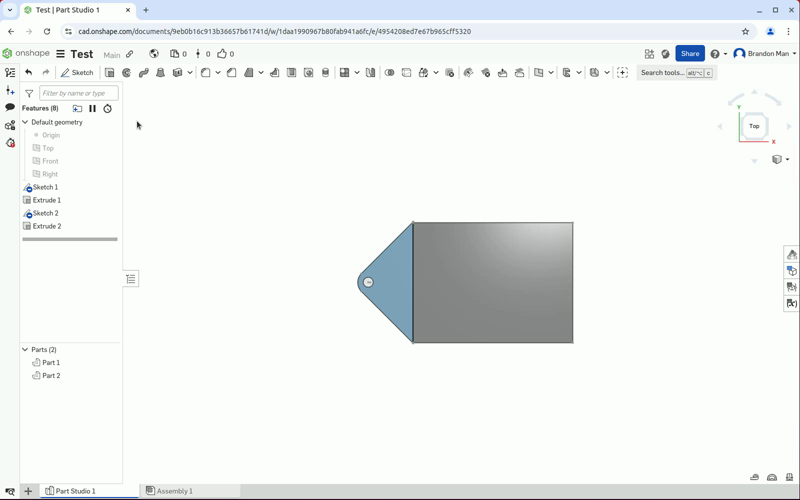
key(shift+7)
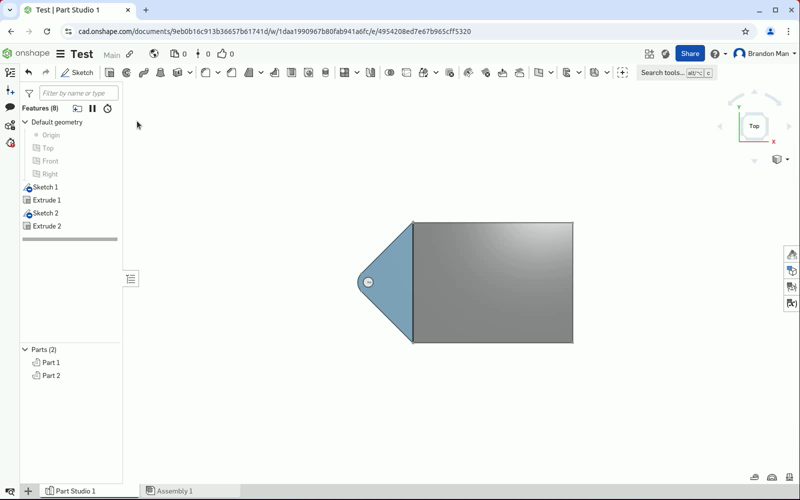
key(up, 3)
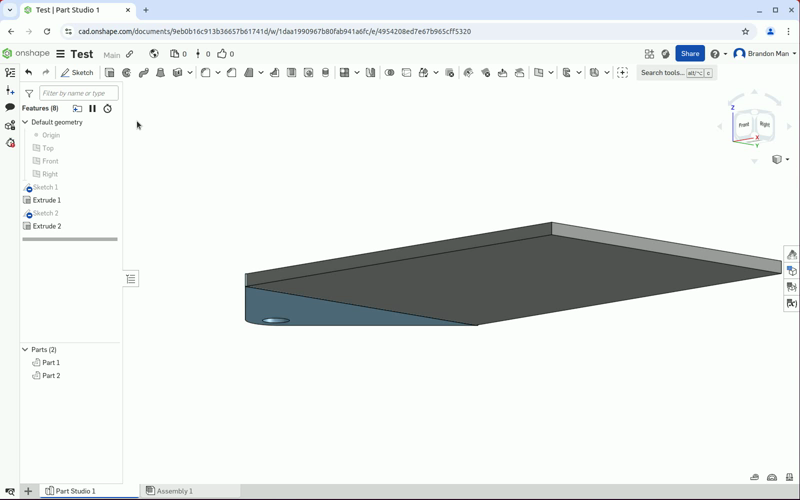
key(left, 3)
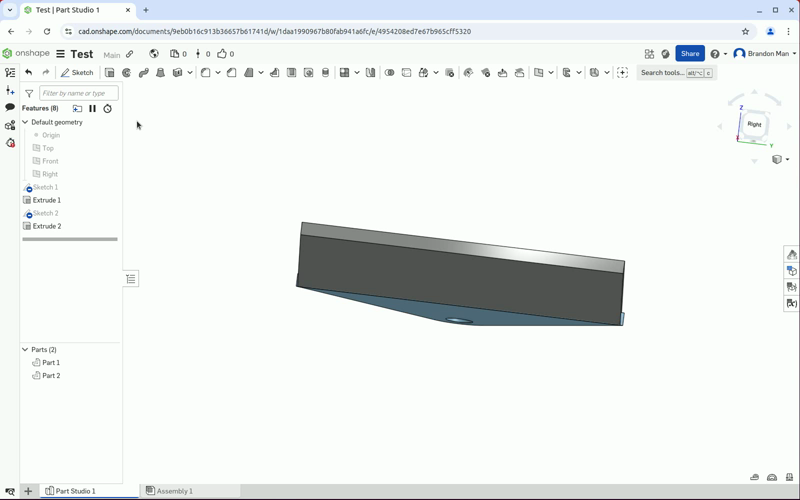
key(right, 3)
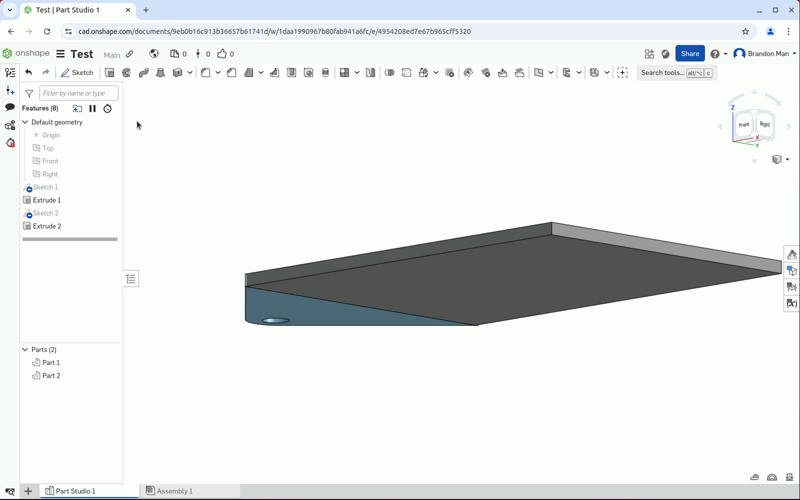
key(down, 3)
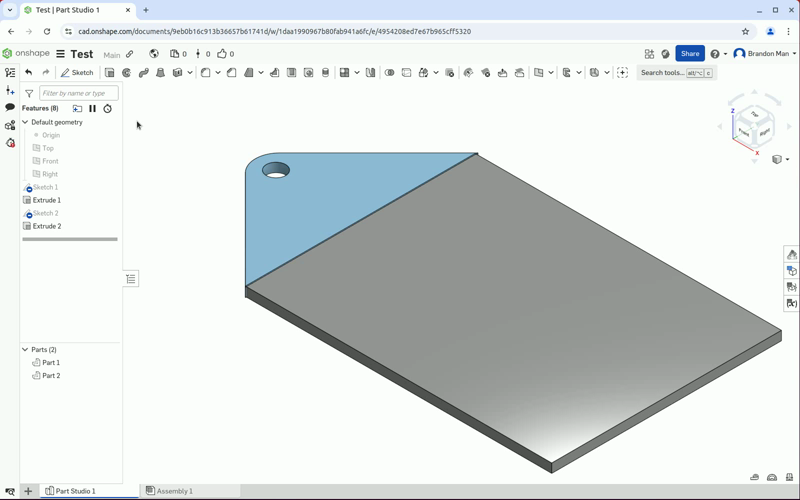
mouse_move(73, 189)
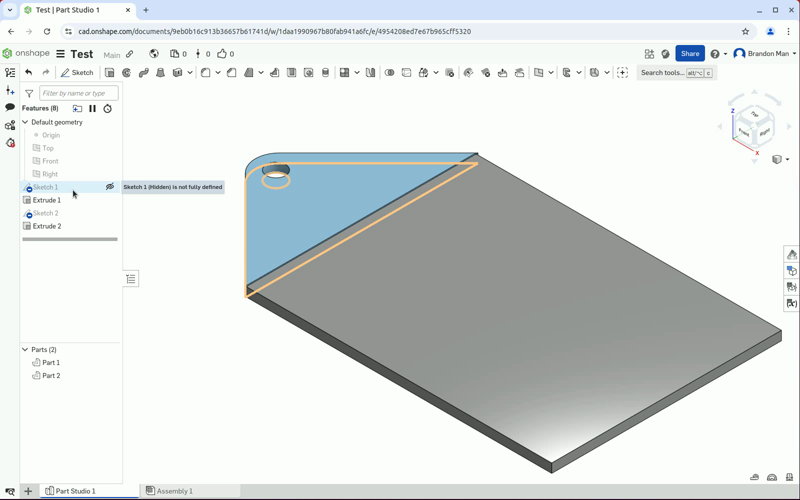
click(73, 189)